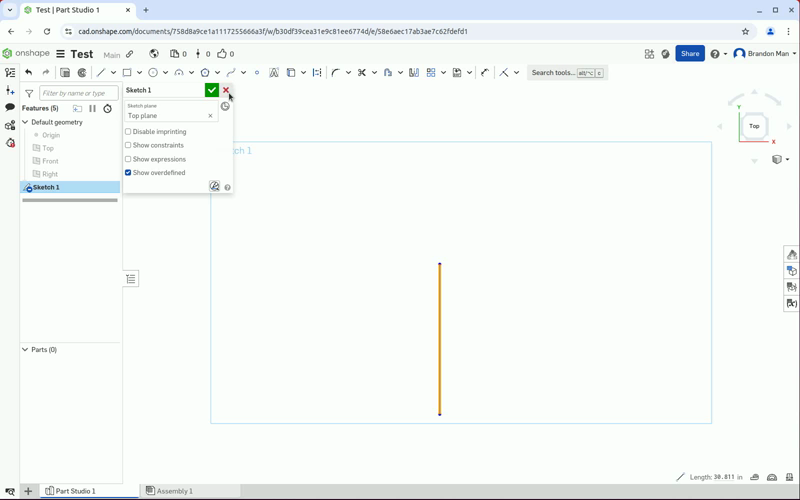
key(shift+h)
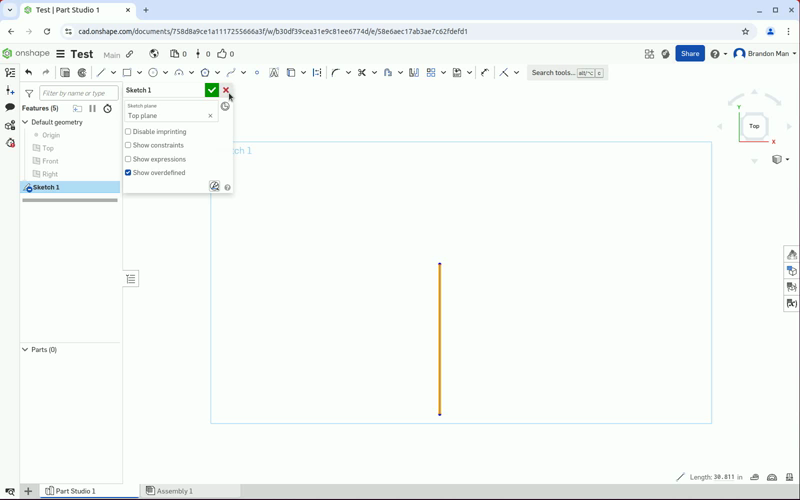
key(shift+s)
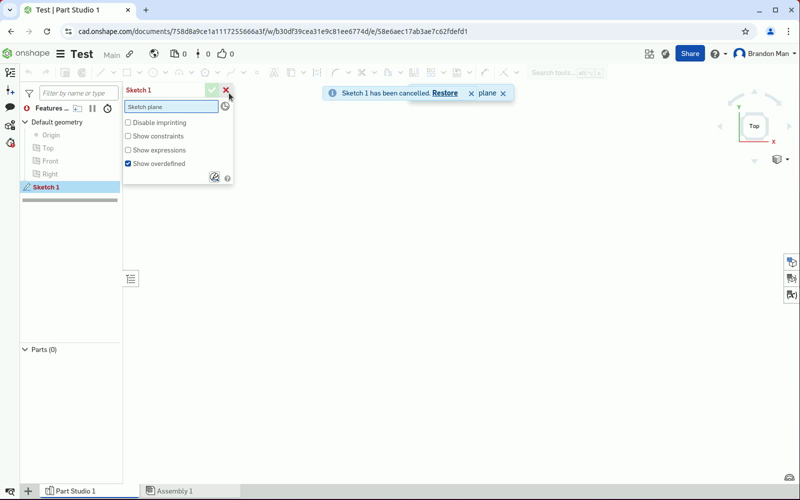
mouse_move(73, 150)
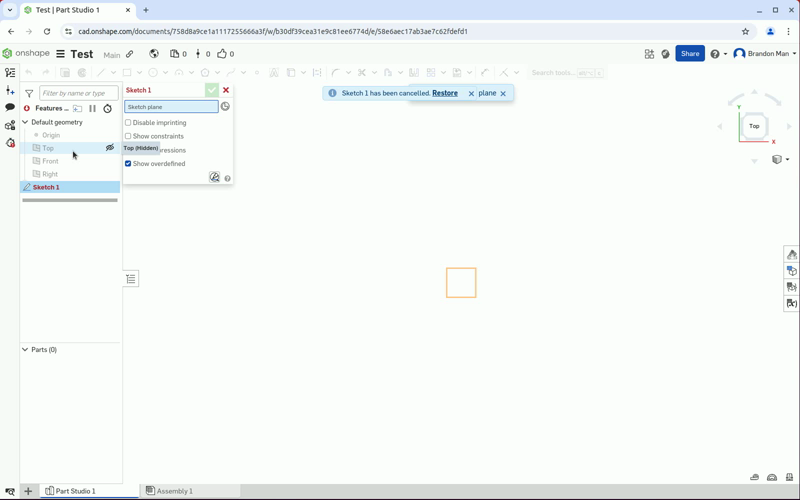
click(73, 150)
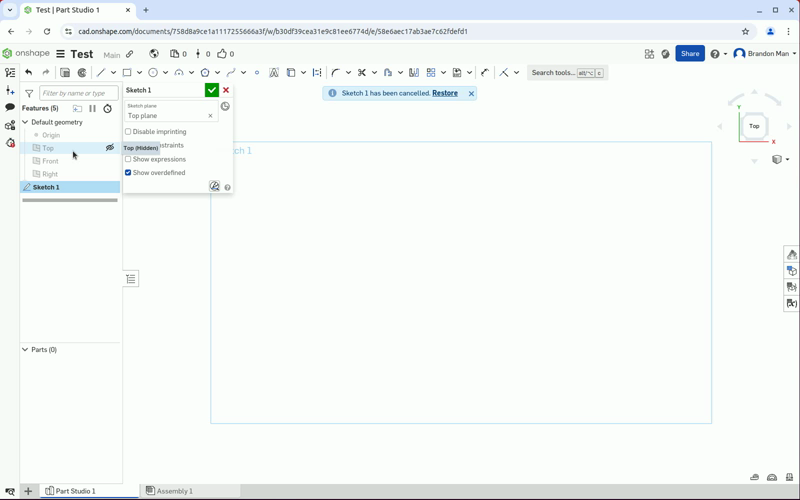
mouse_move(73, 352)
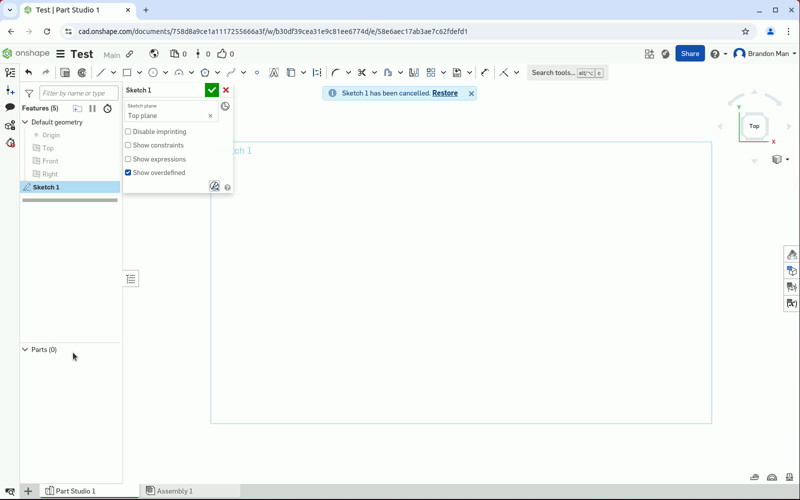
key(y)
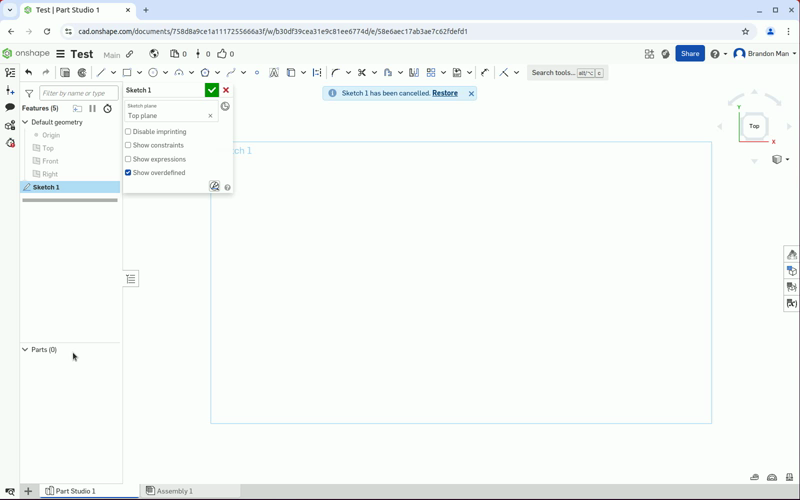
key(c)
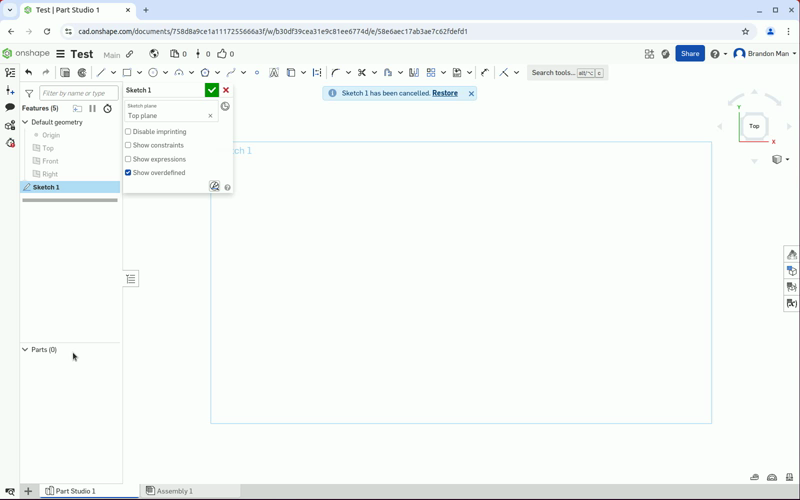
key_down(shift)
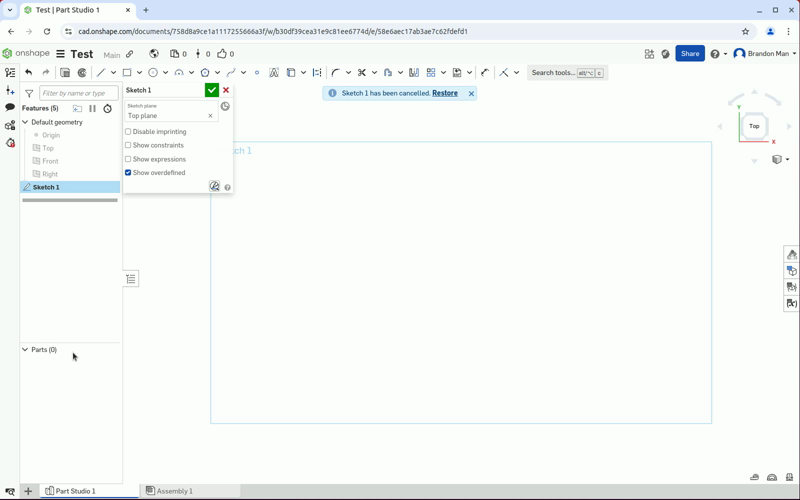
mouse_move(461, 282)
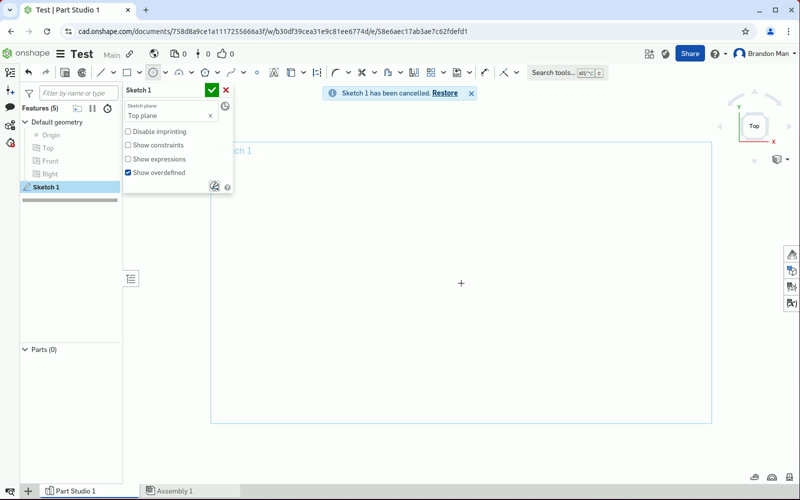
click(461, 282)
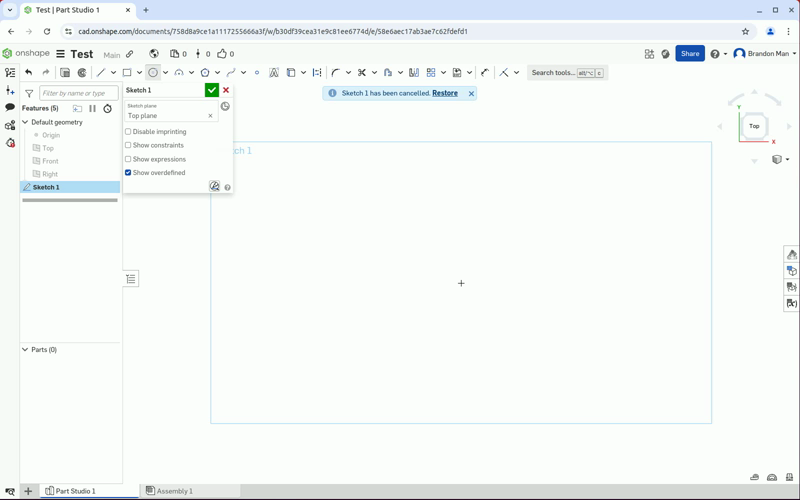
key_up(shift)
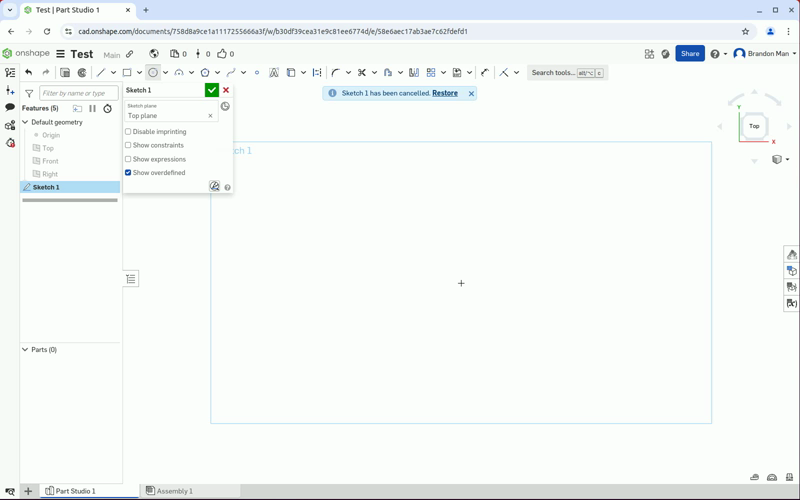
mouse_move(574, 282)
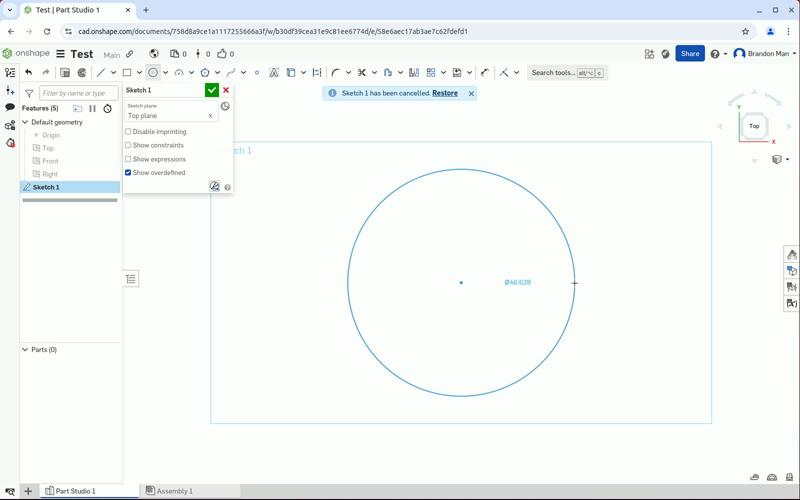
click(574, 282)
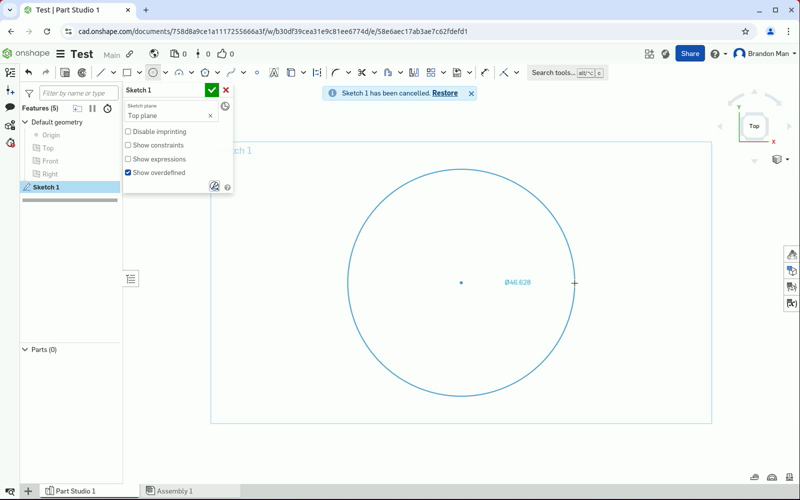
key(esc)
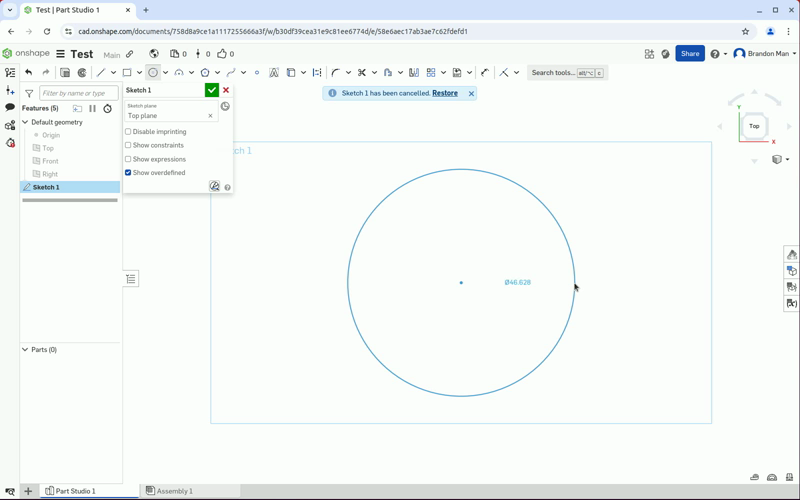
key(c)
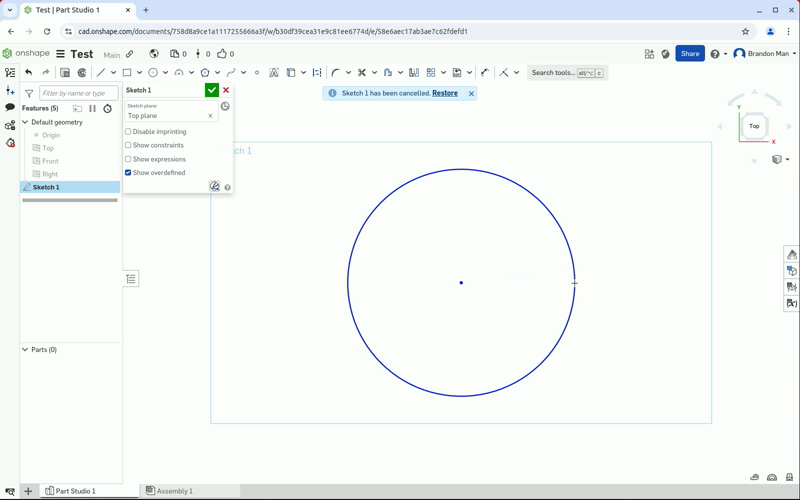
key_down(shift)
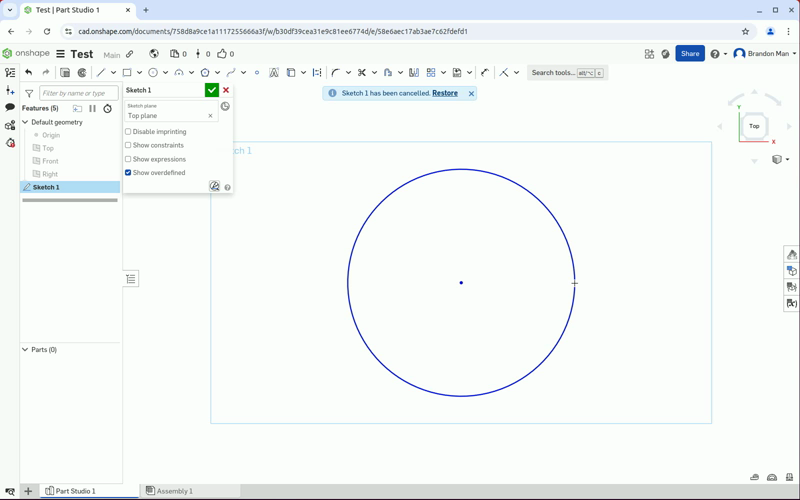
mouse_move(461, 282)
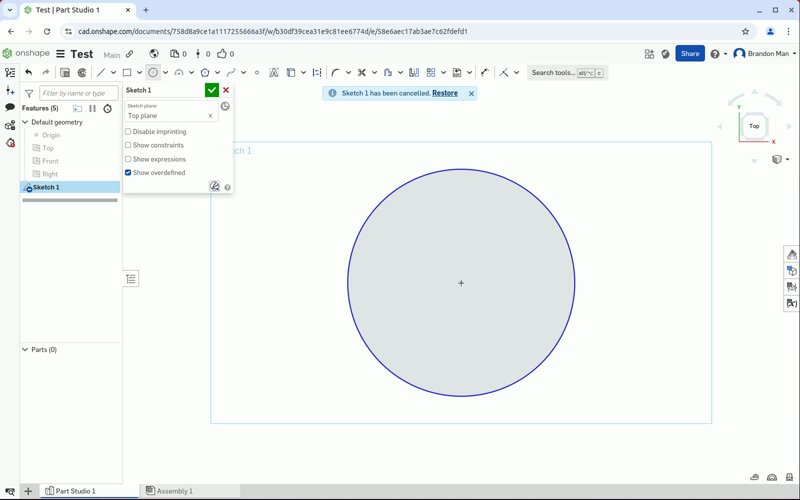
click(461, 282)
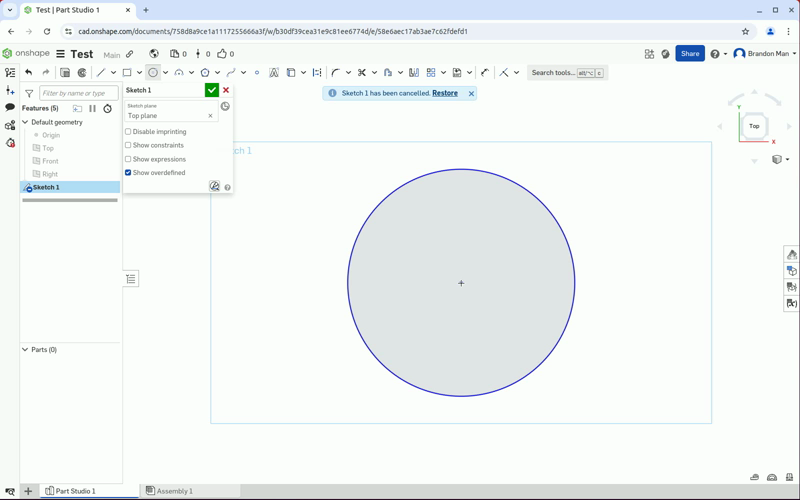
key_up(shift)
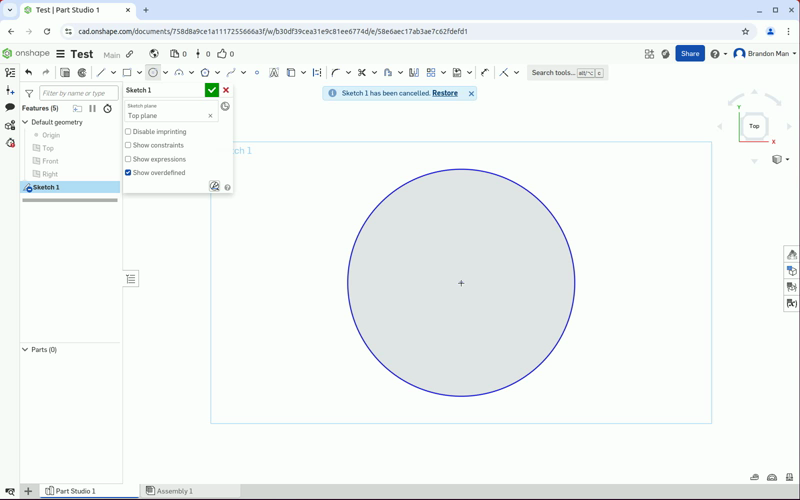
mouse_move(555, 282)
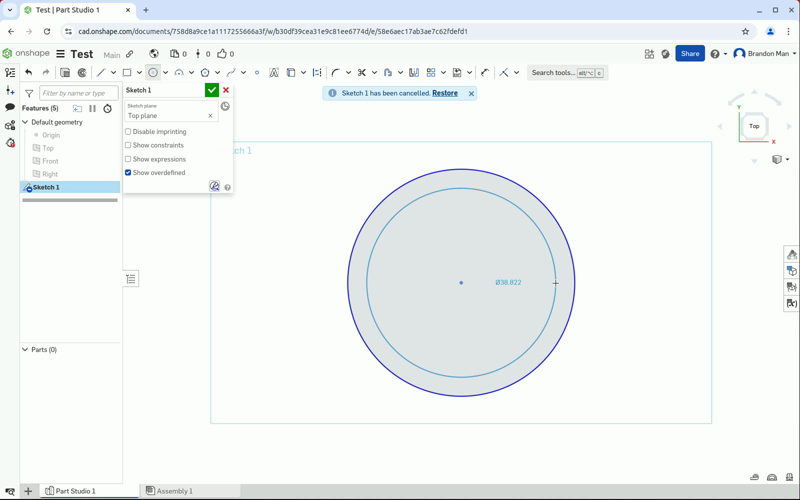
click(555, 282)
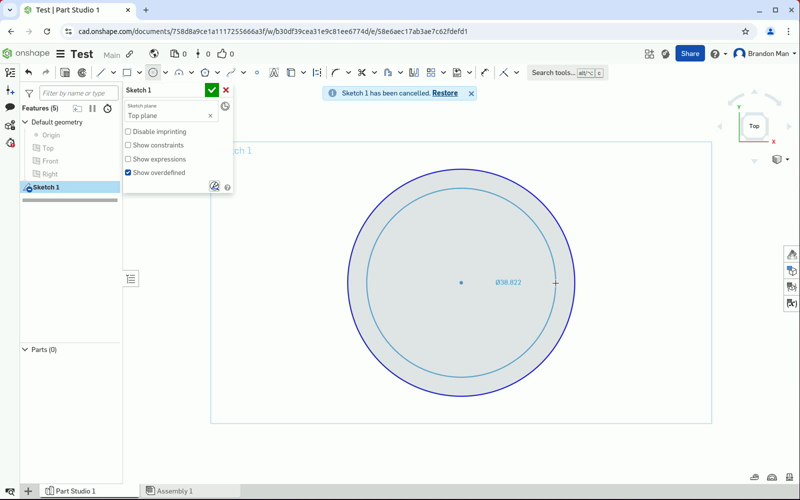
key(esc)
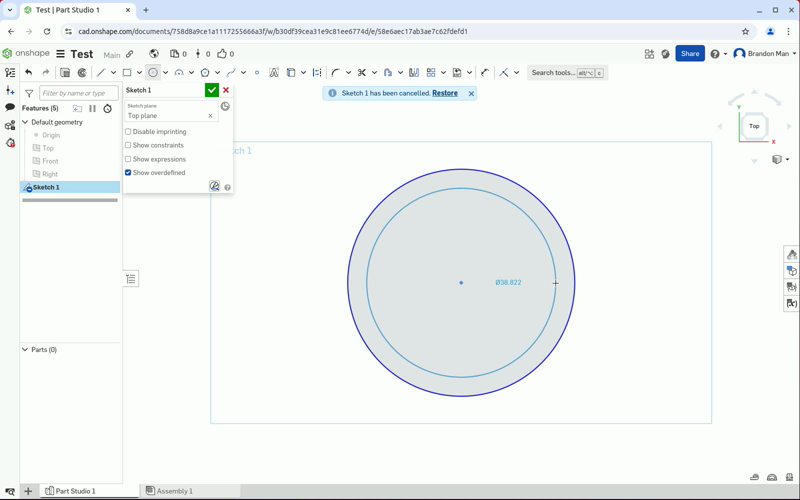
mouse_move(514, 194)
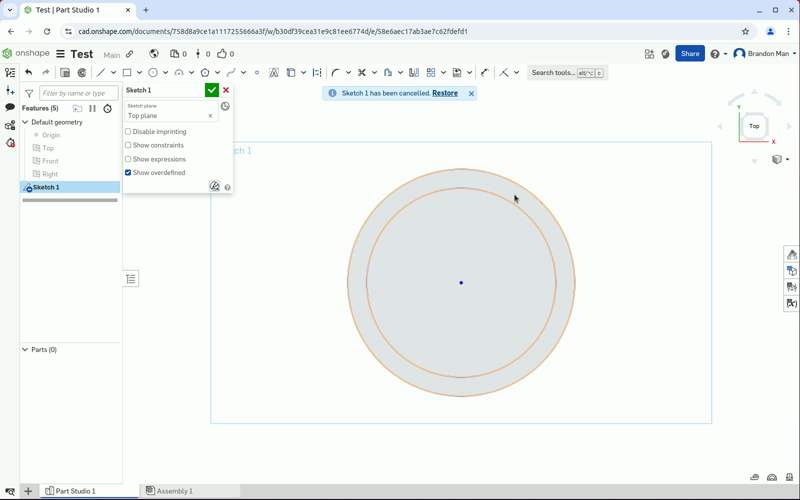
click(514, 194)
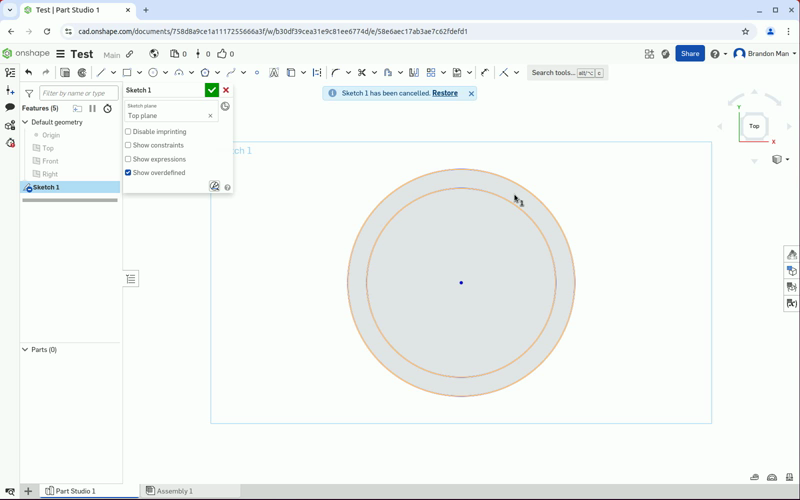
mouse_move(73, 352)
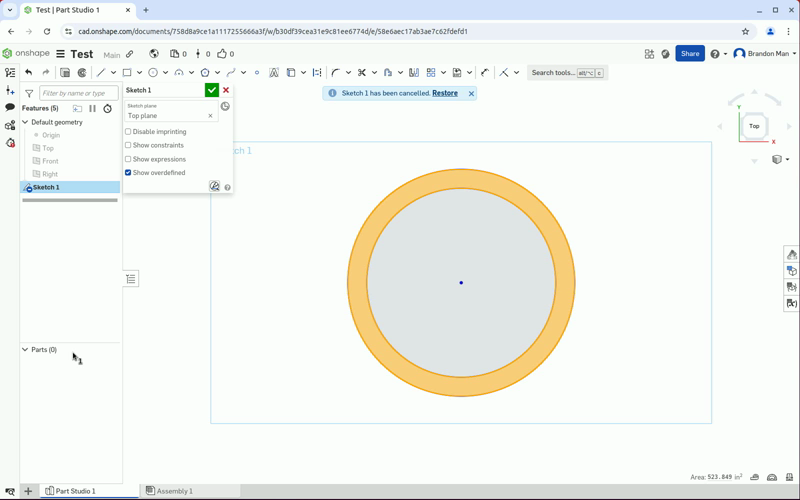
key(shift+y)
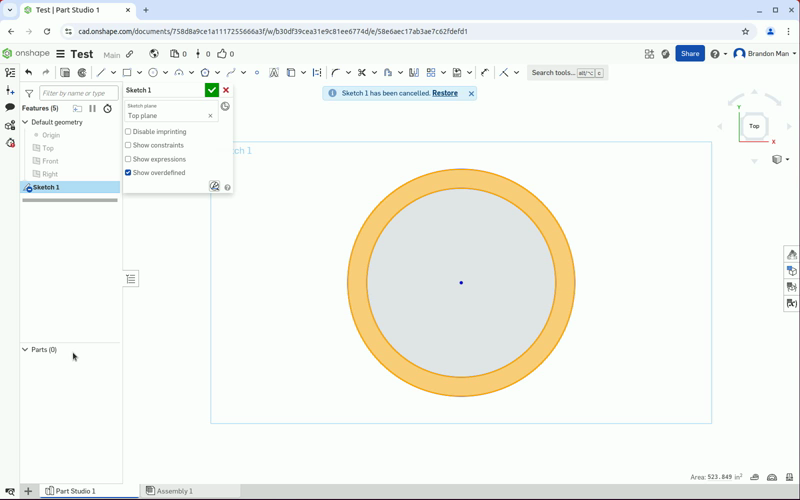
key(shift+e)
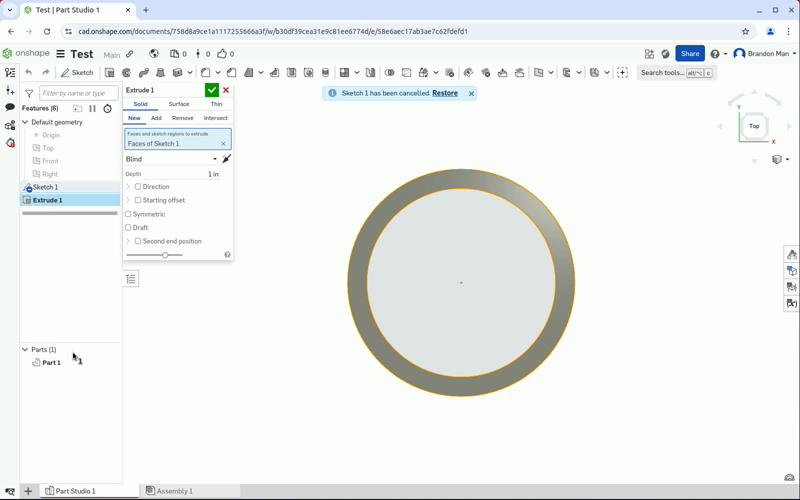
mouse_move(143, 106)
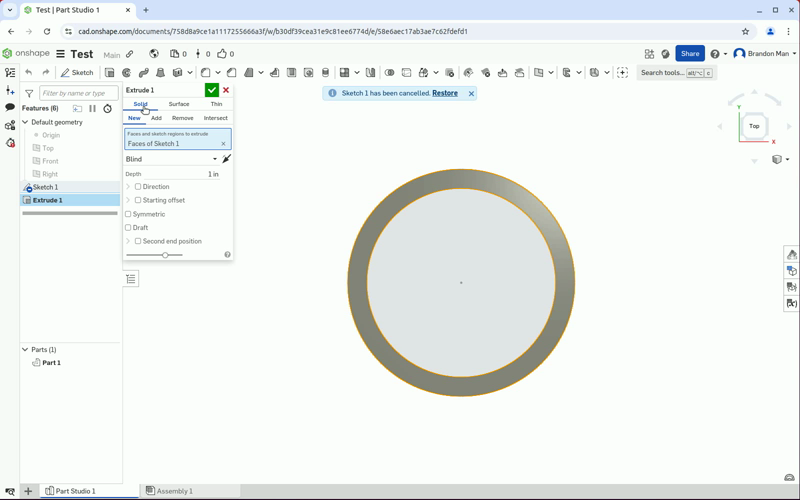
click(143, 106)
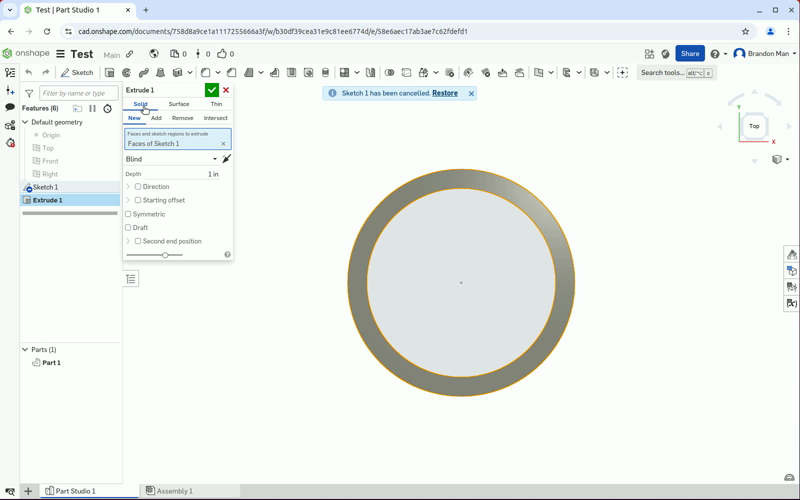
mouse_move(137, 120)
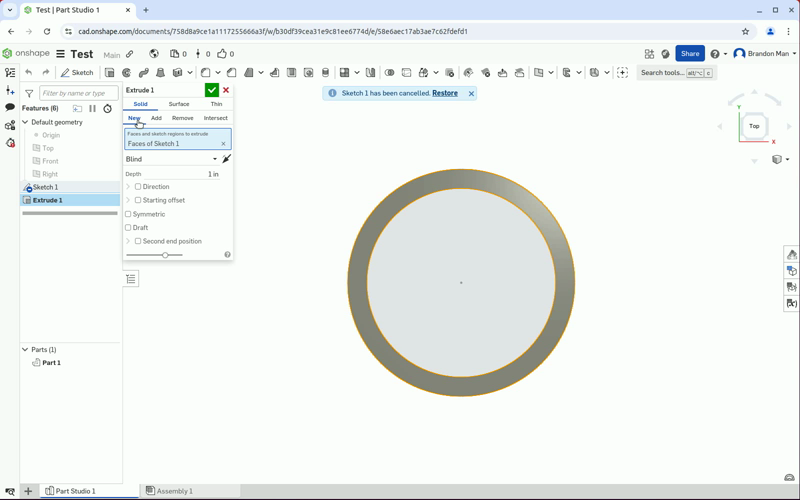
click(137, 120)
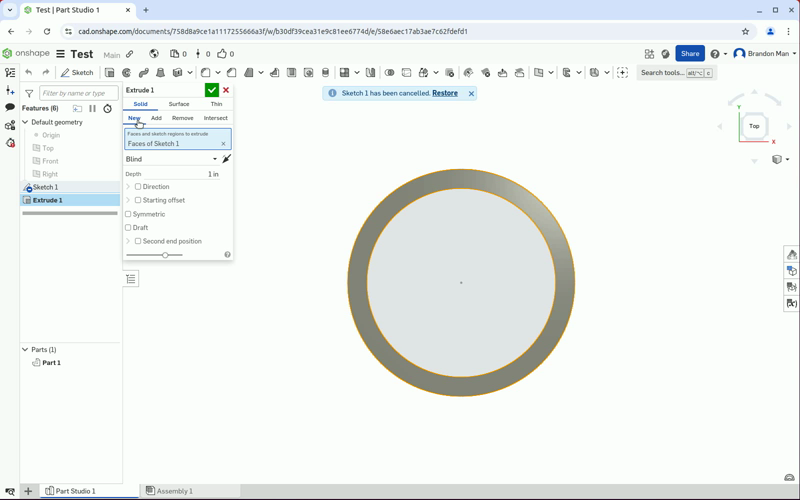
key(tab, 4)
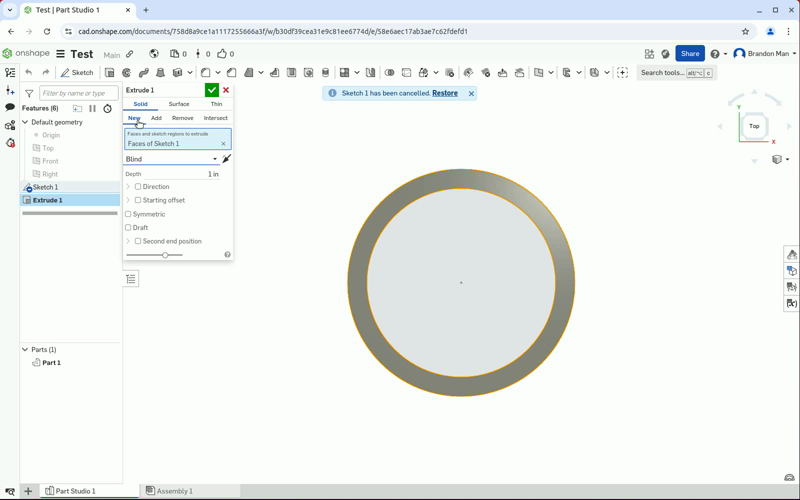
text(11.795)
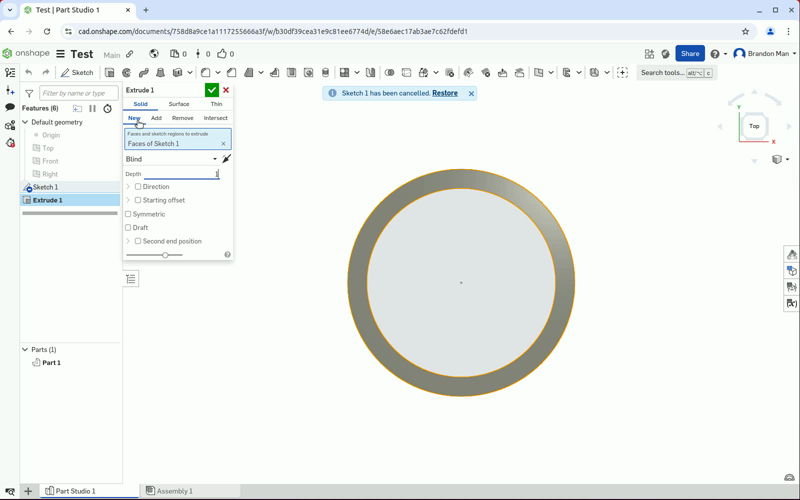
key(enter)
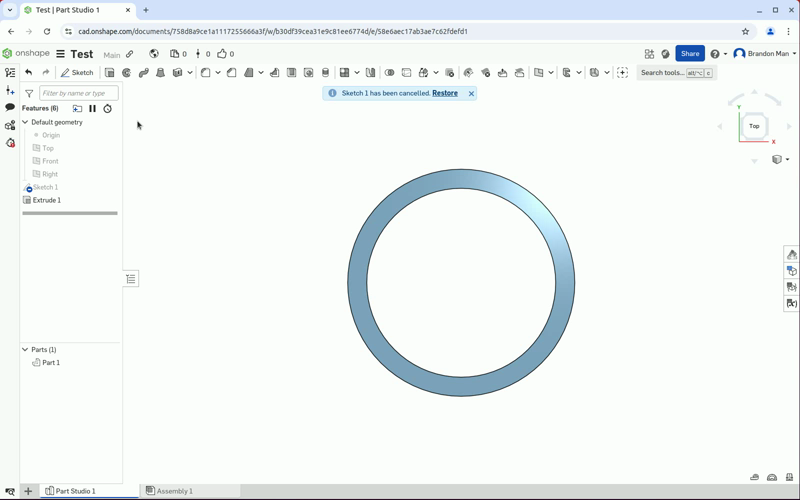
key(shift+h)
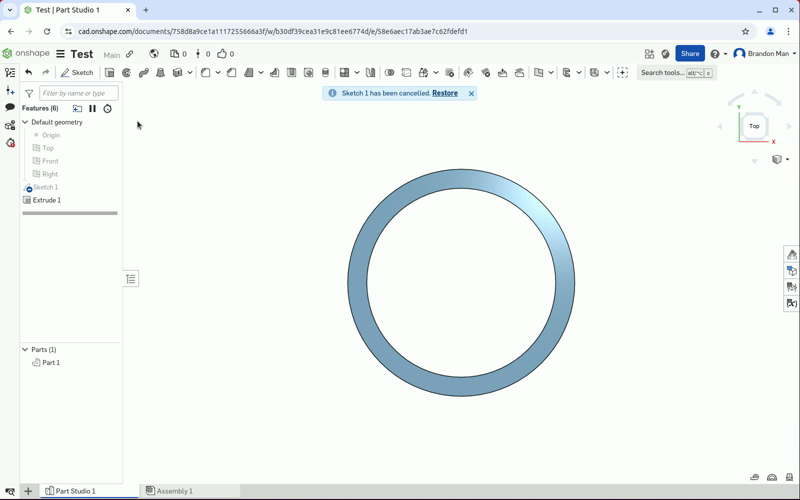
key(shift+h)
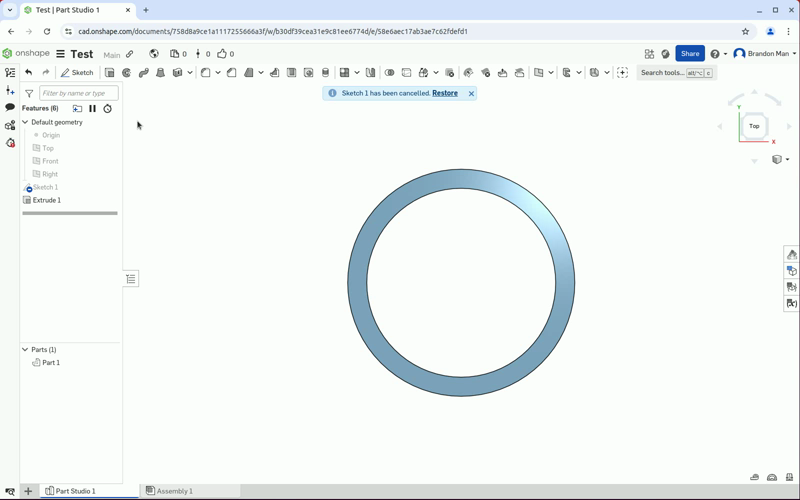
mouse_move(73, 189)
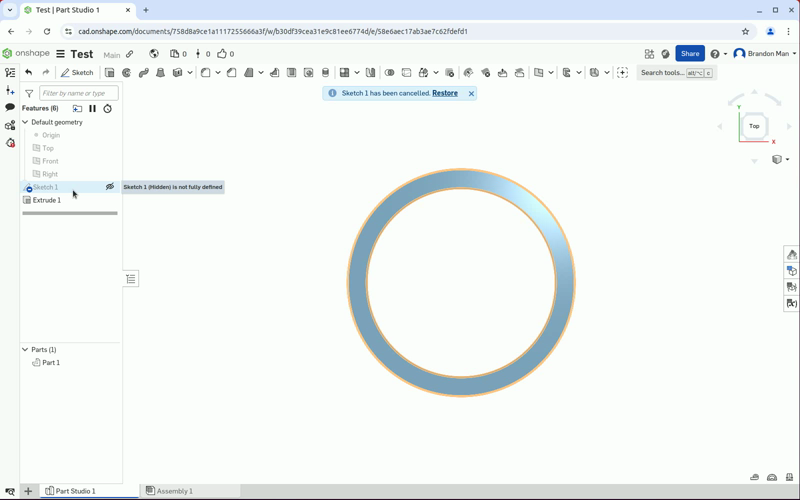
click(73, 189)
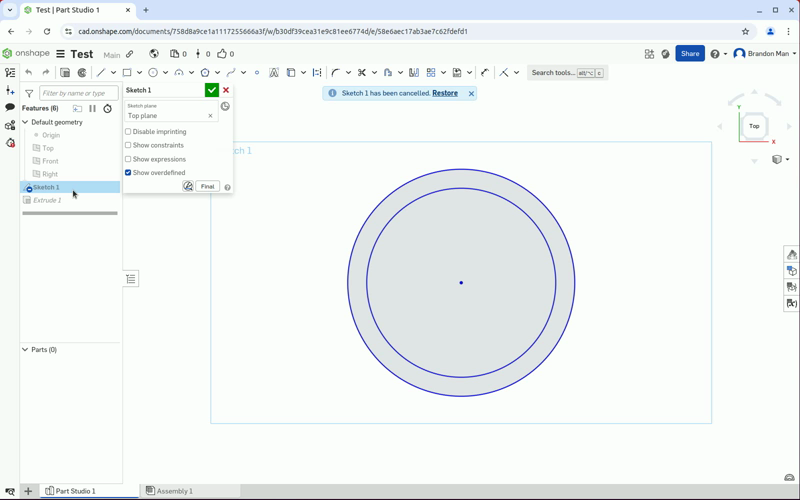
mouse_move(229, 92)
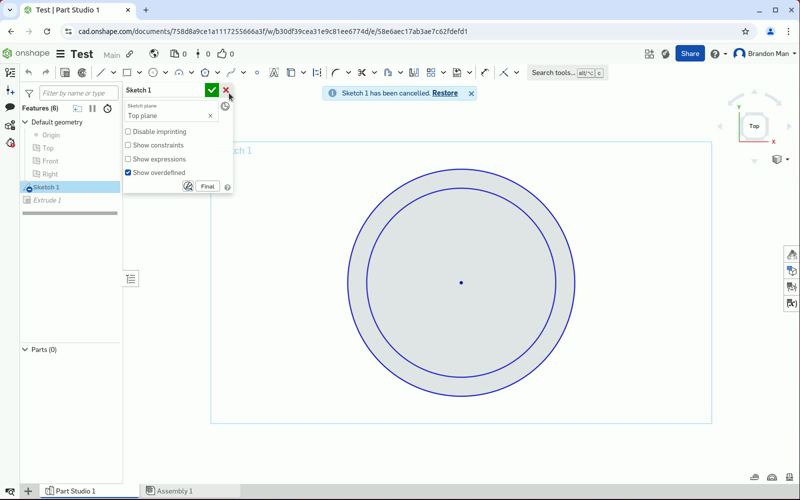
click(229, 92)
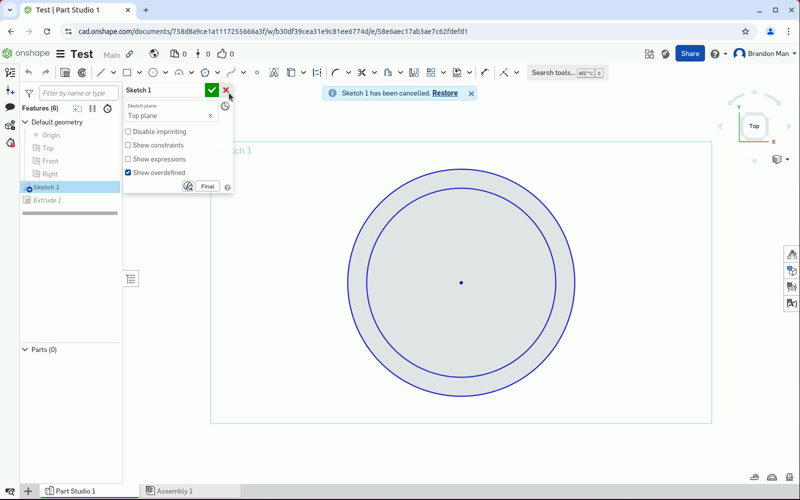
key(shift+s)
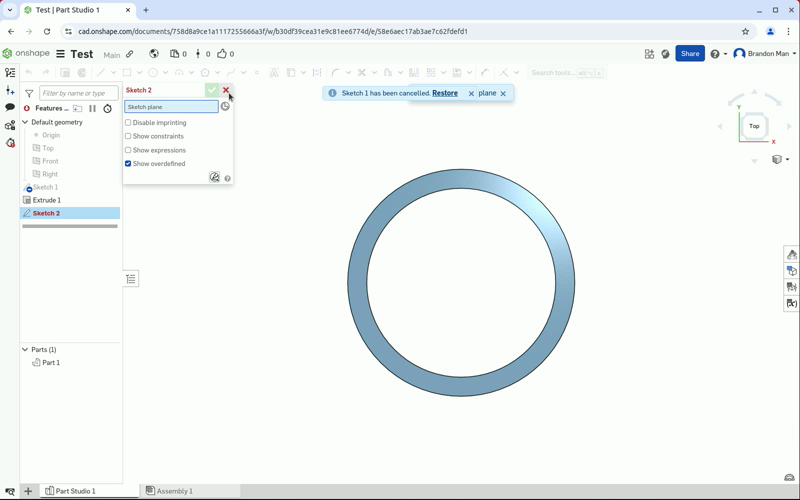
mouse_move(73, 150)
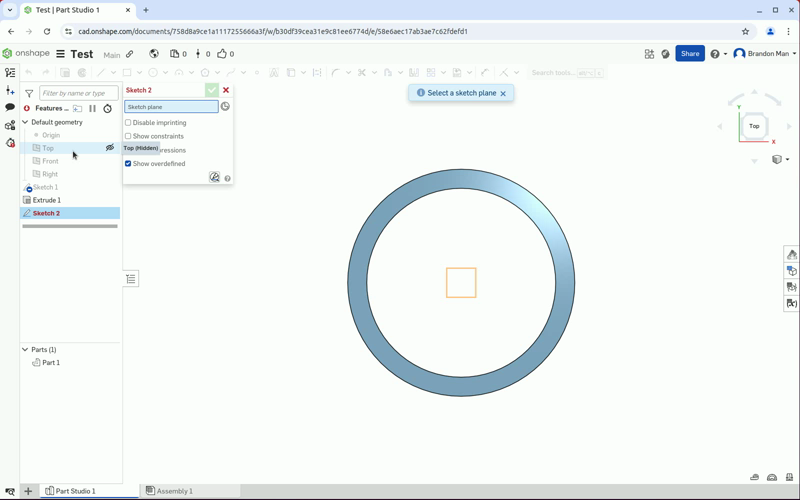
click(73, 150)
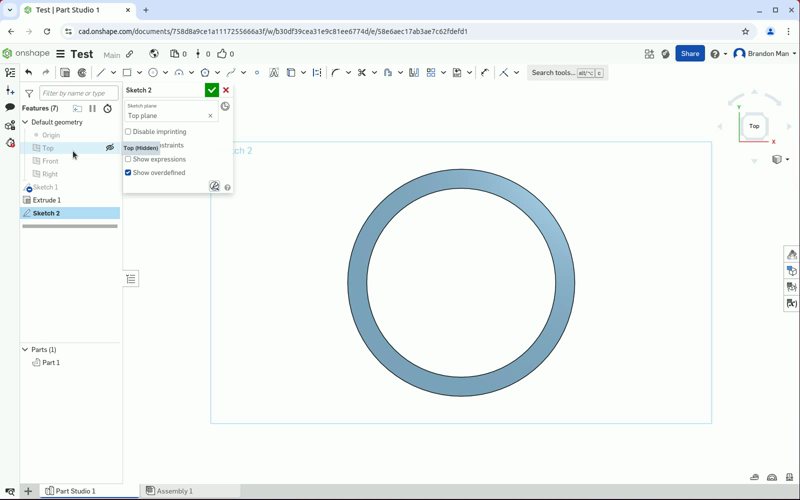
mouse_move(73, 352)
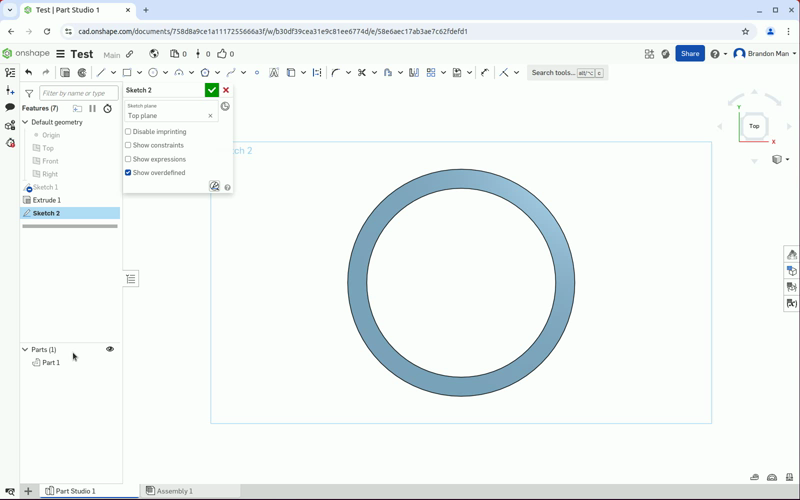
key(y)
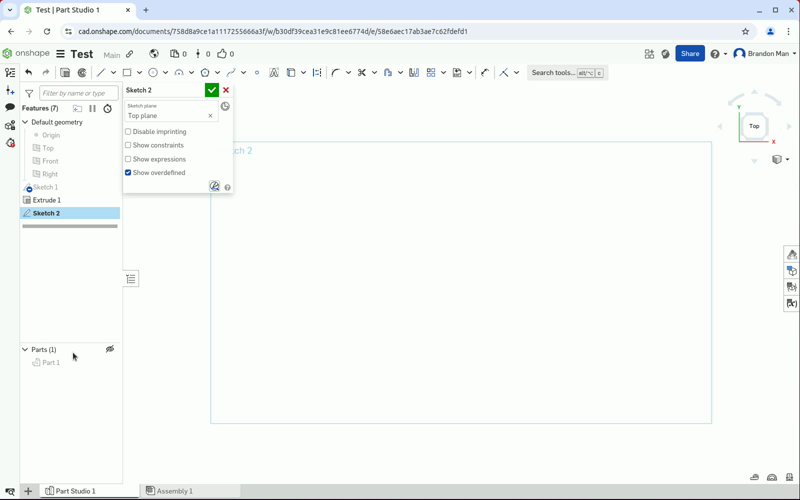
key(l)
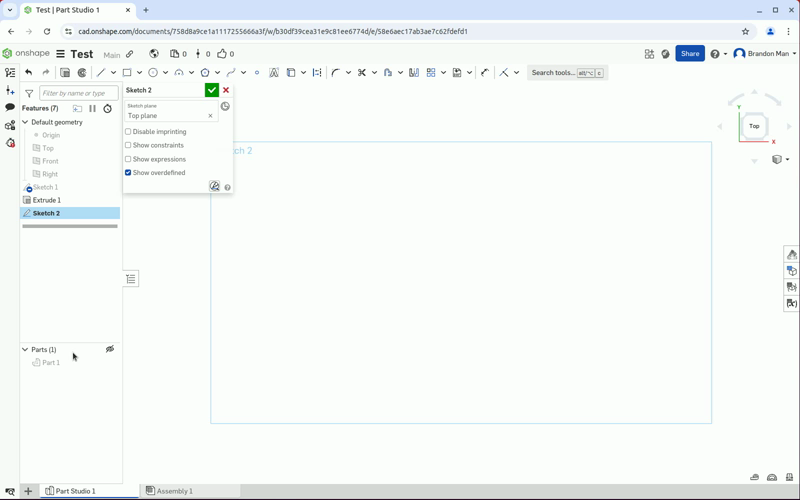
key_down(shift)
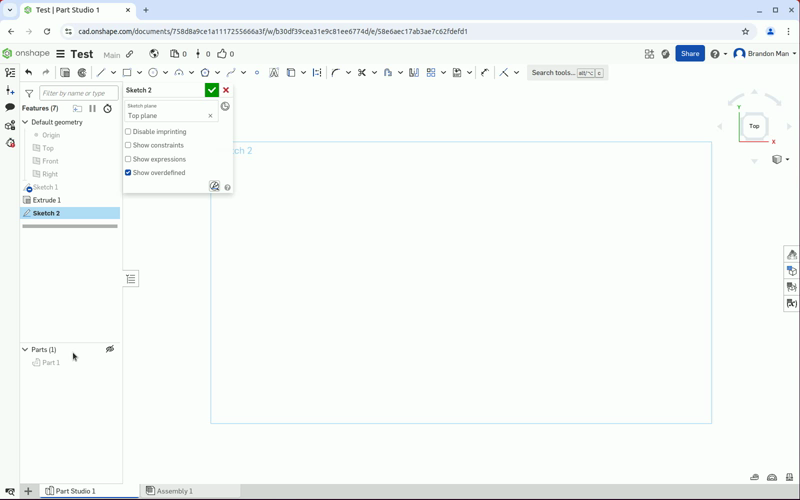
mouse_move(356, 347)
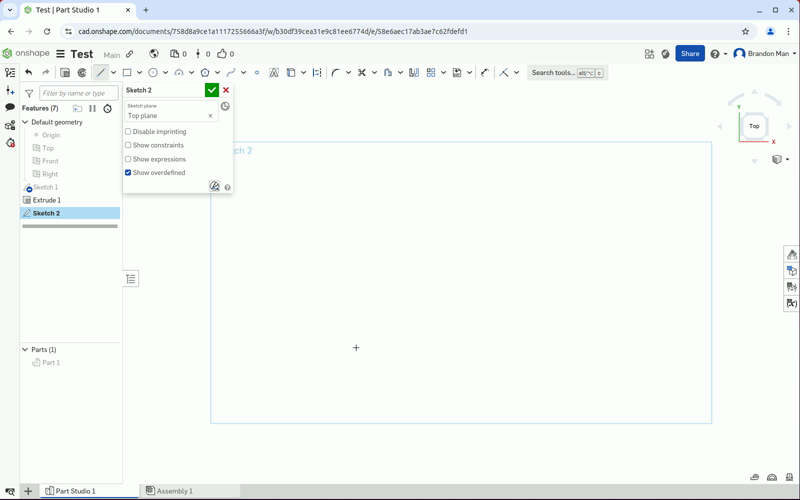
click(356, 347)
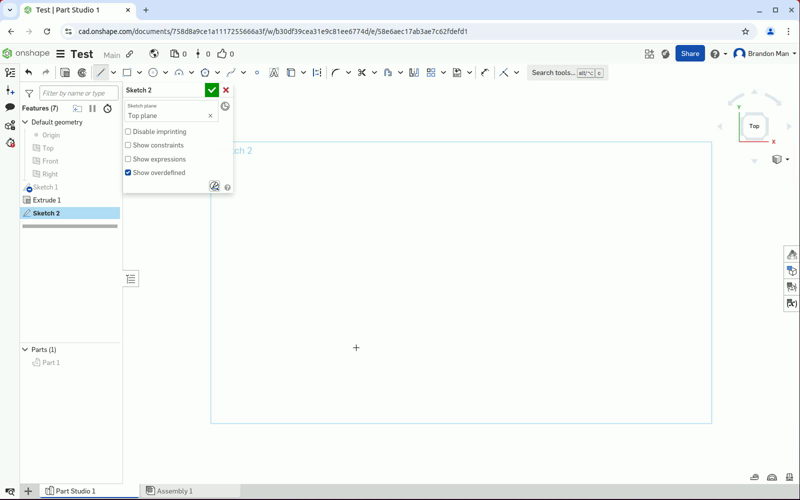
key_up(shift)
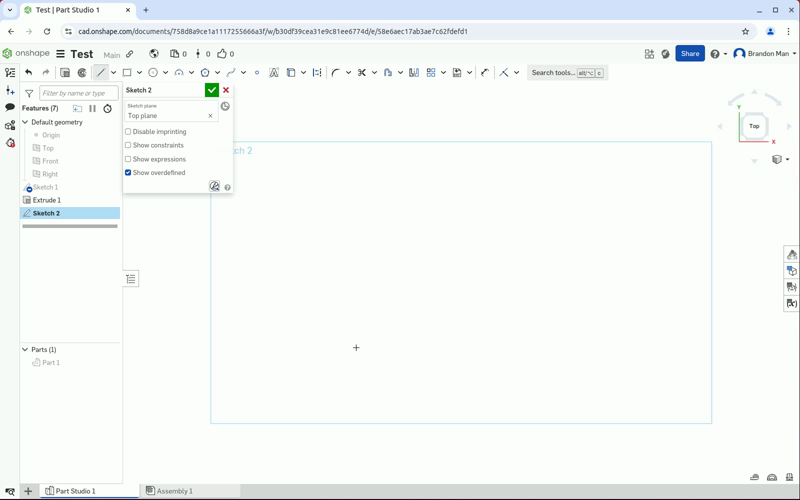
key_down(shift)
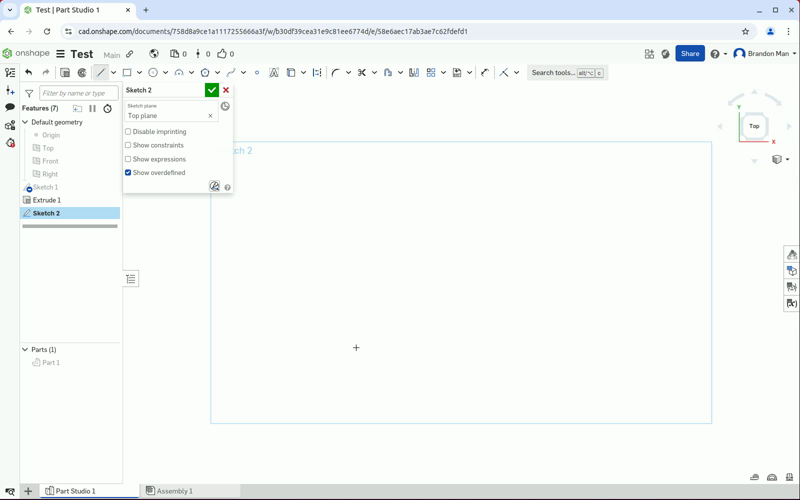
mouse_move(572, 347)
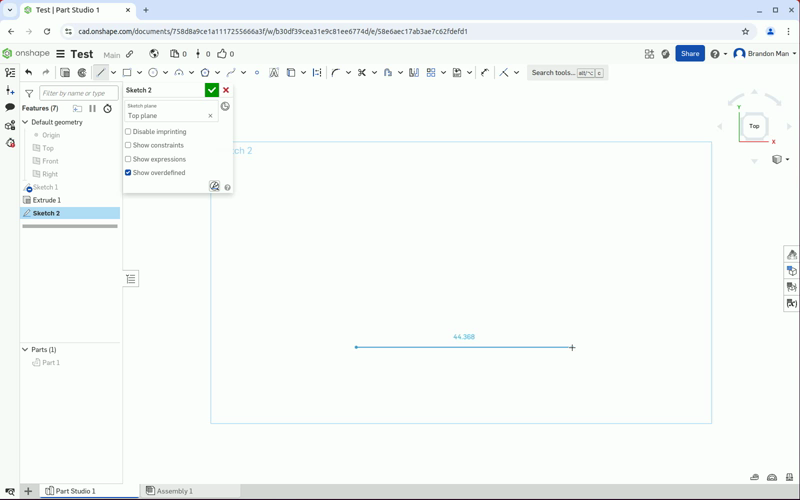
click(572, 347)
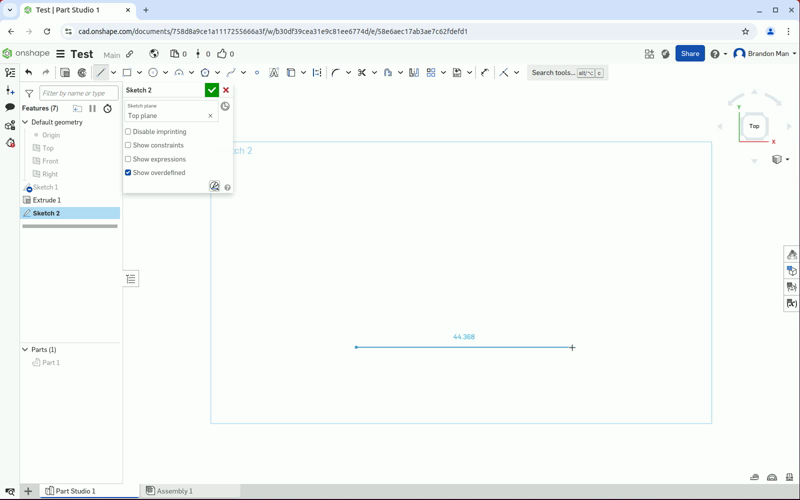
key_up(shift)
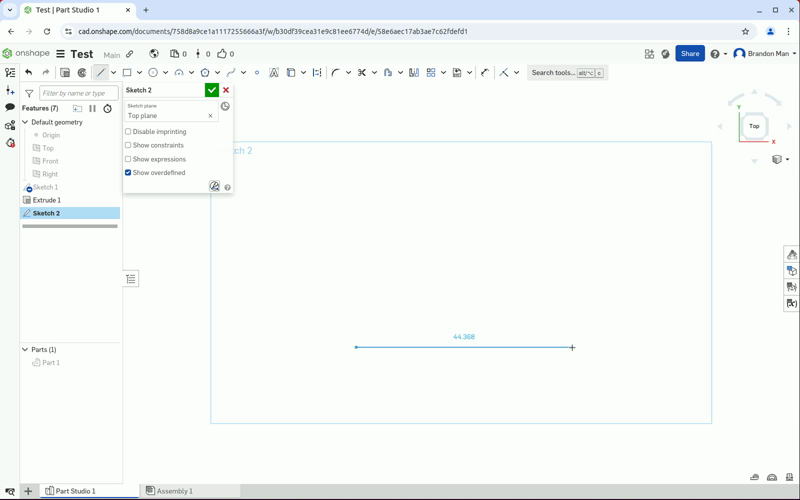
key_down(shift)
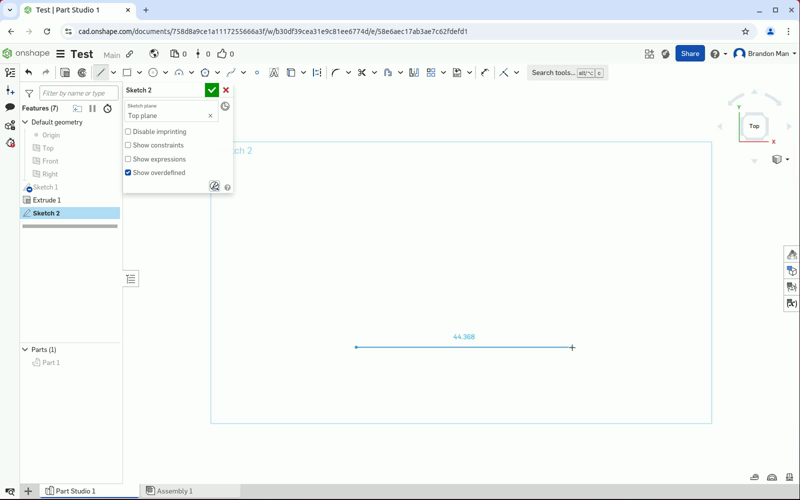
mouse_move(589, 347)
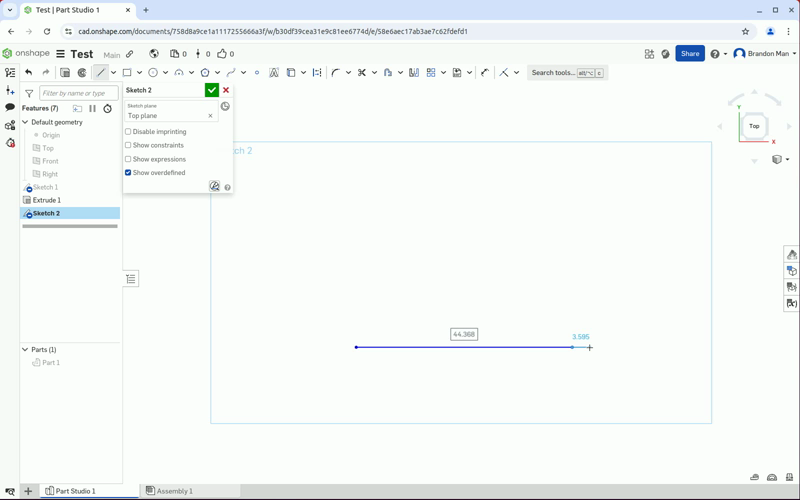
mouse_move(572, 322)
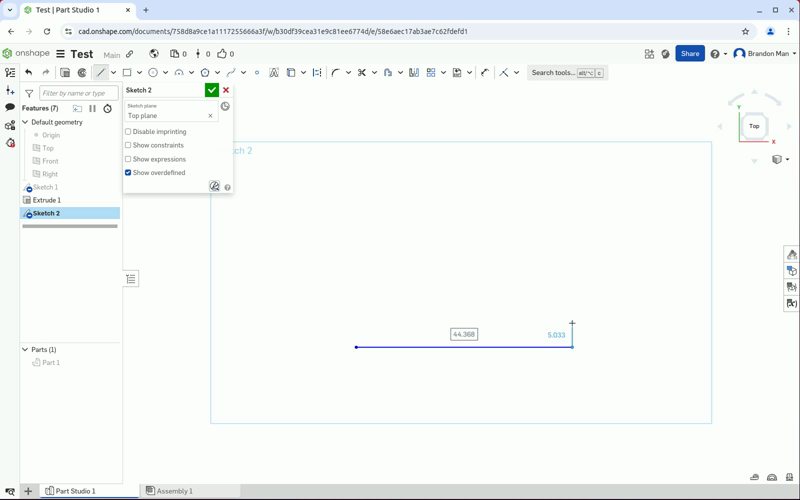
click(572, 322)
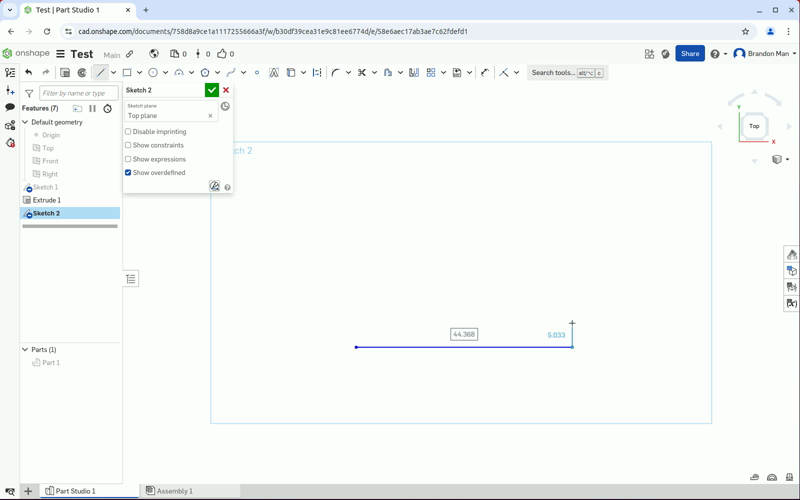
key_up(shift)
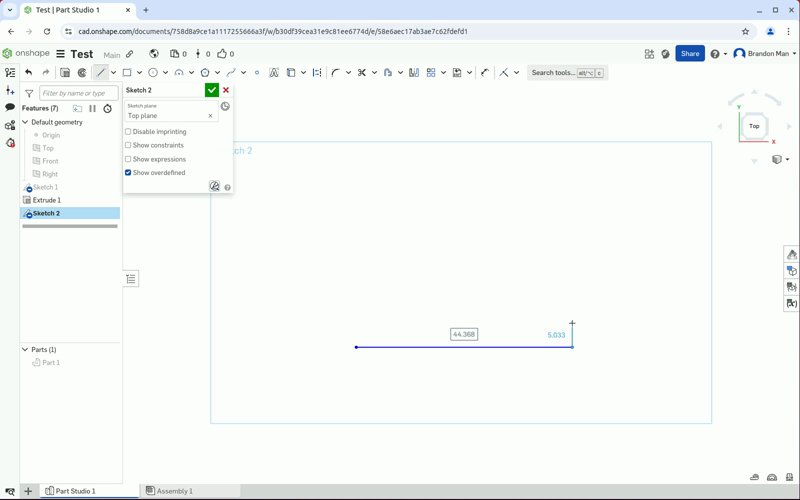
key_down(shift)
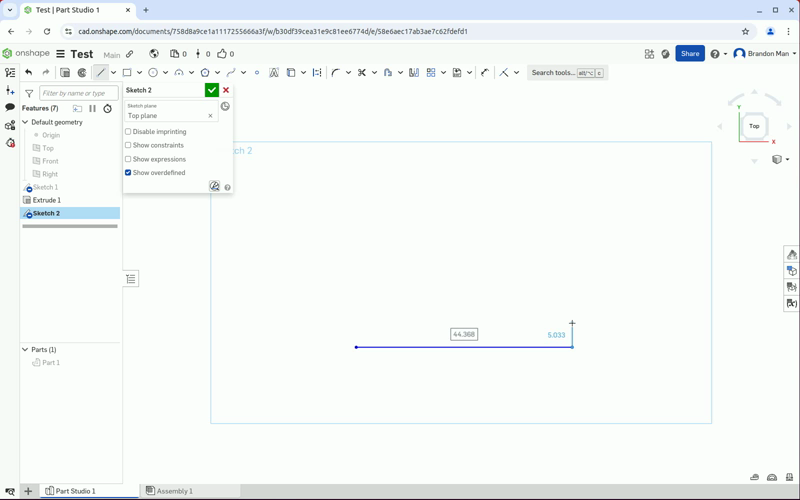
mouse_move(361, 322)
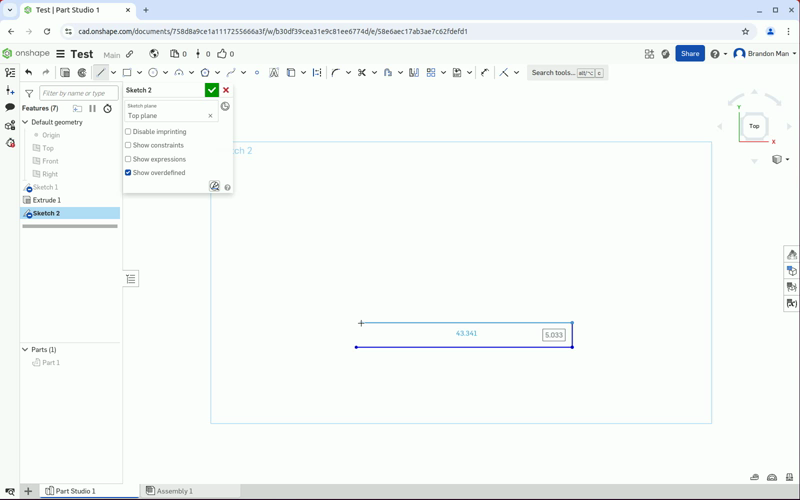
click(361, 322)
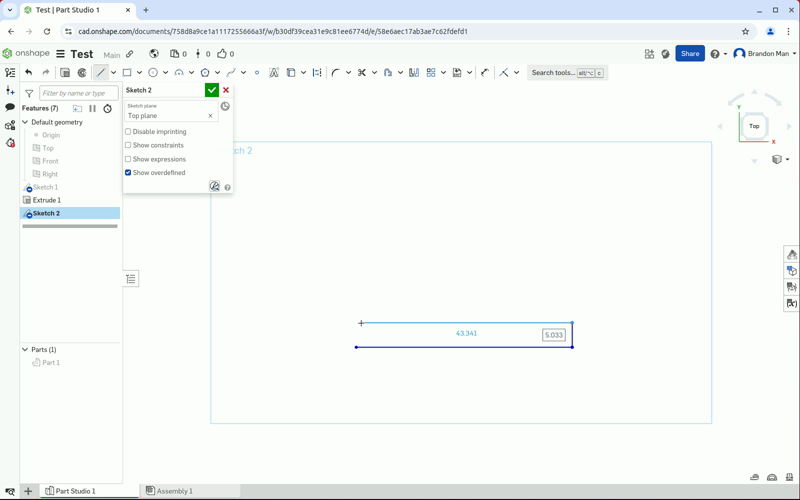
key_up(shift)
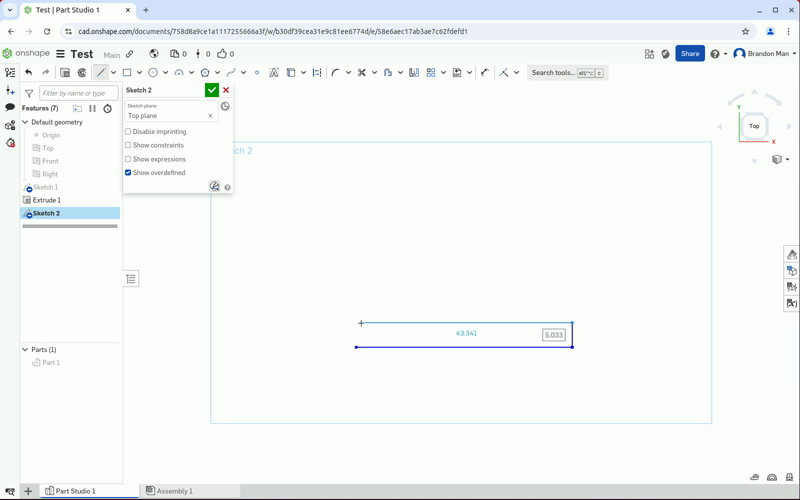
mouse_move(391, 322)
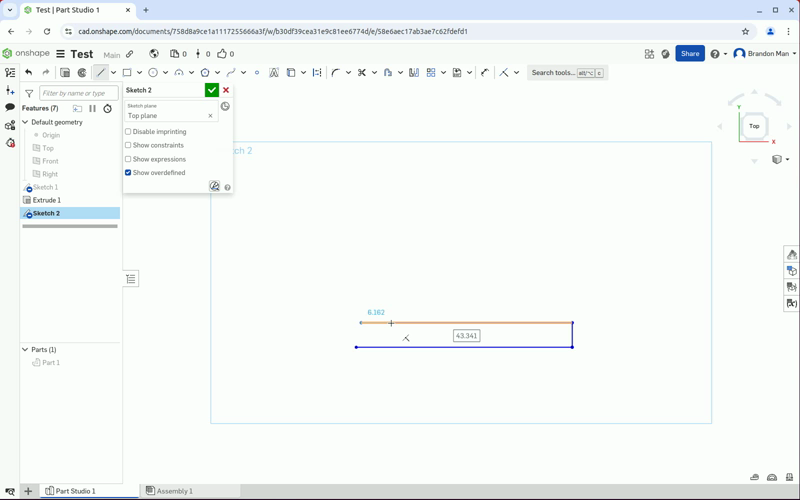
key_down(shift)
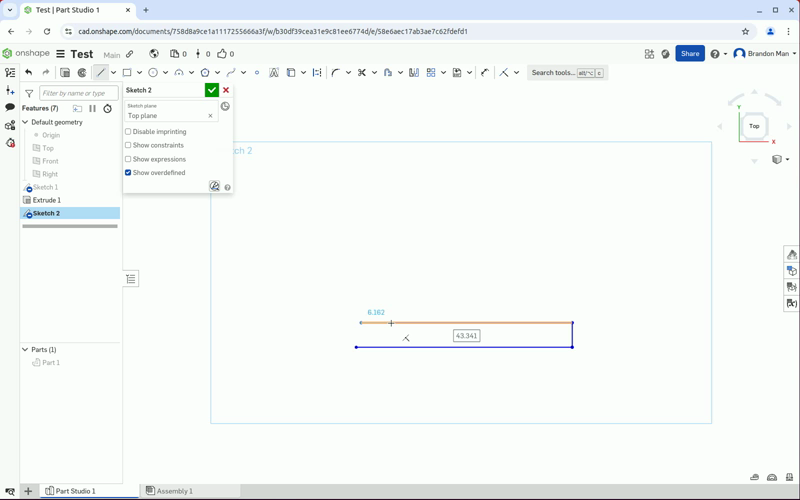
mouse_move(356, 347)
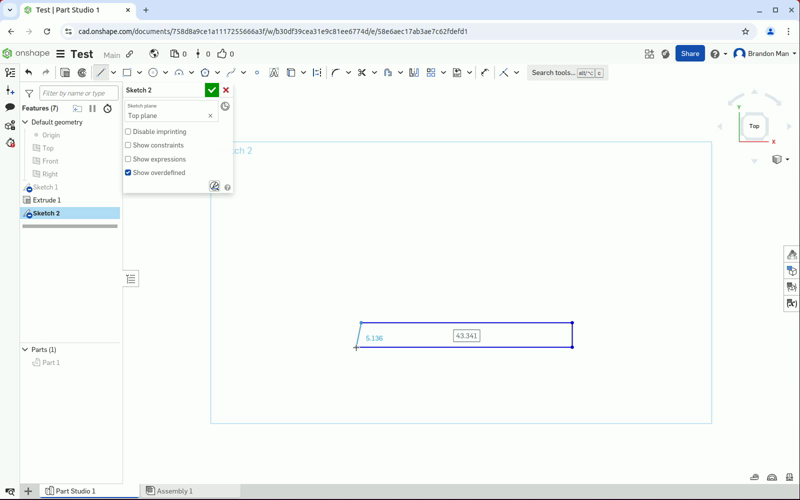
key_up(shift)
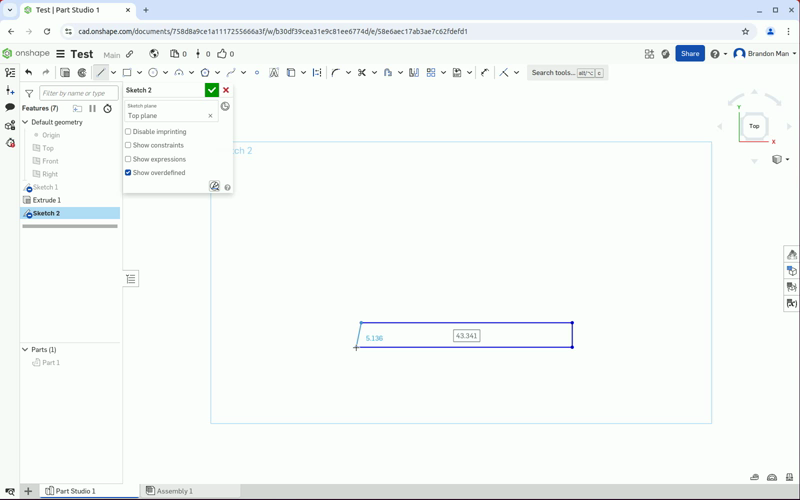
click(356, 347)
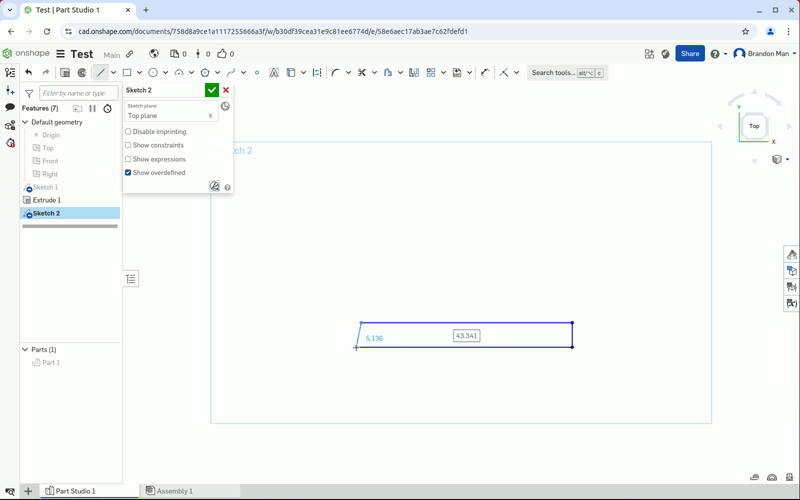
key(esc)
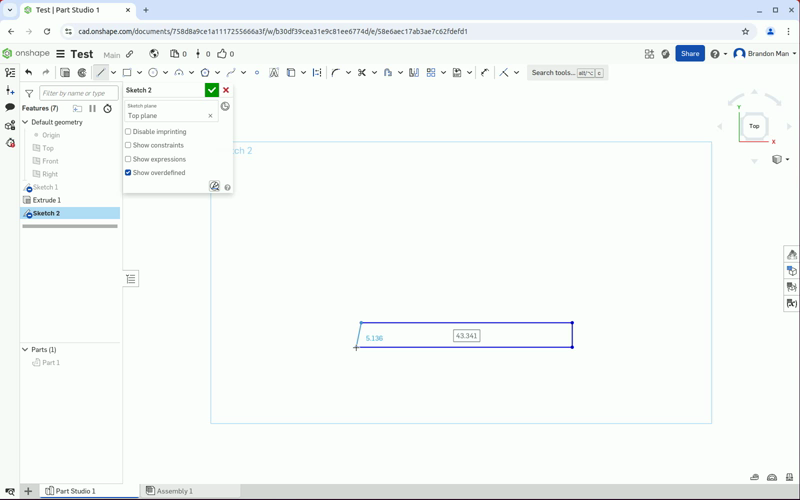
mouse_move(551, 337)
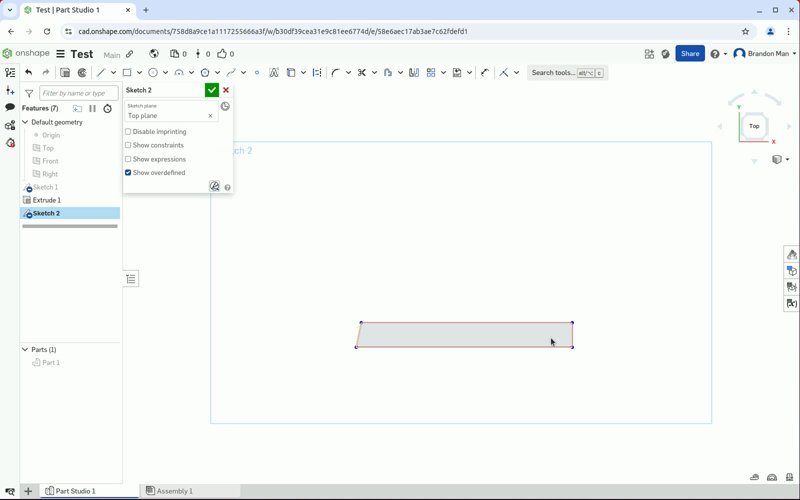
click(551, 337)
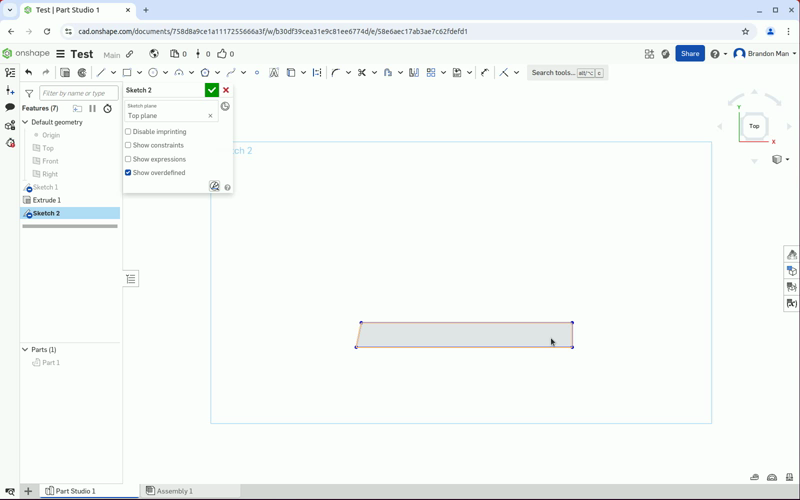
mouse_move(73, 352)
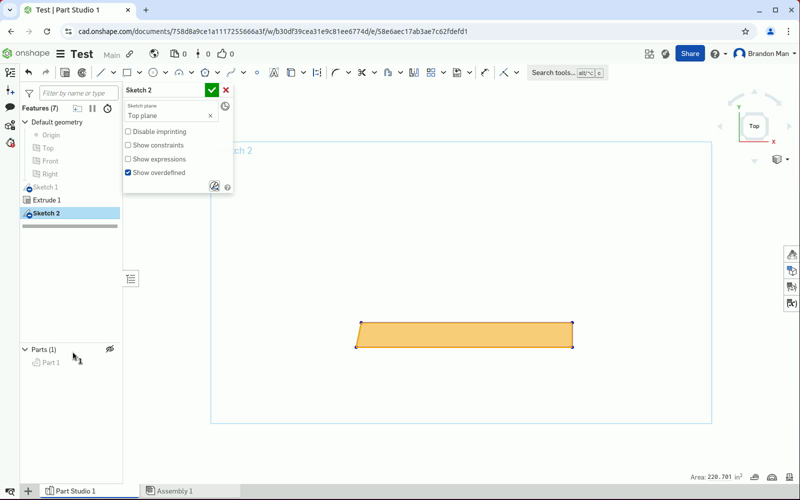
key(shift+y)
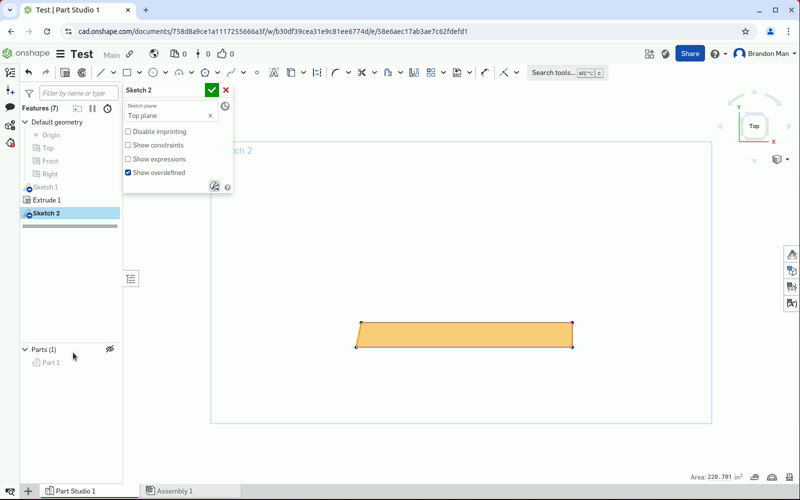
key(shift+e)
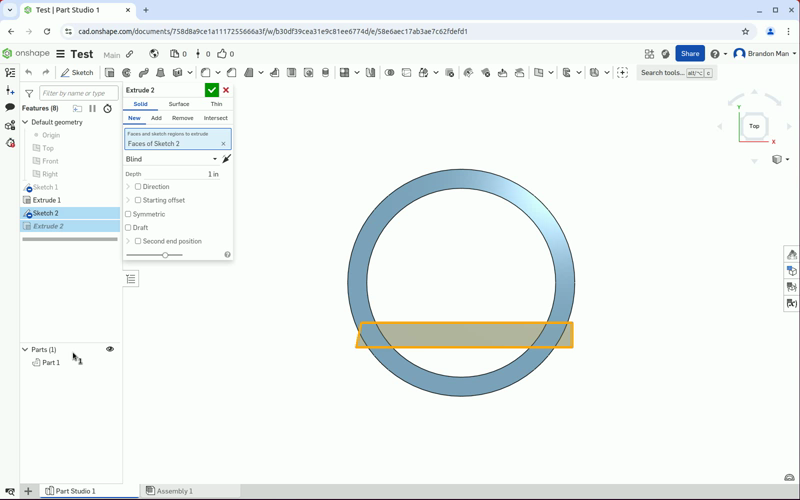
mouse_move(143, 106)
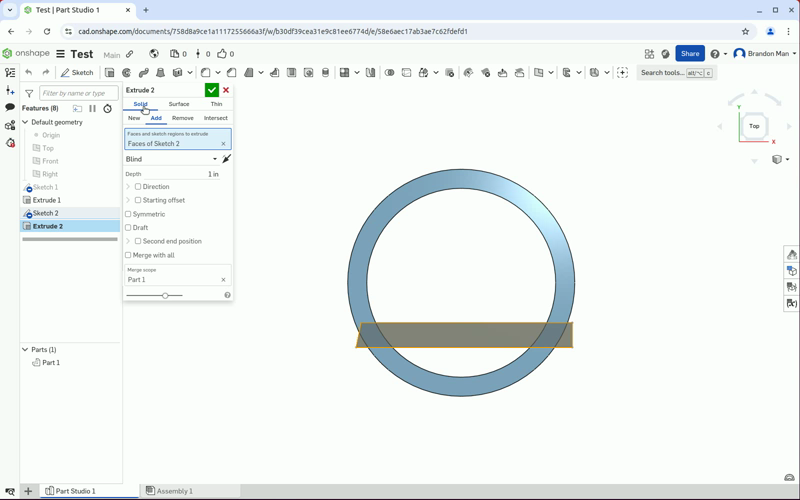
click(143, 106)
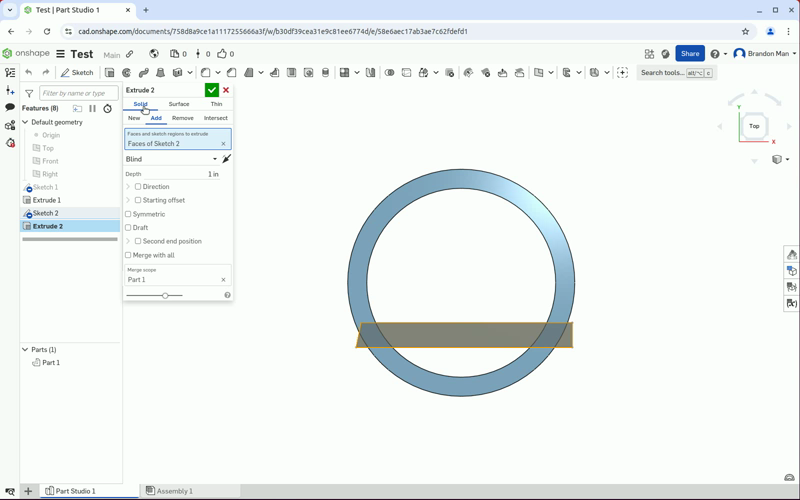
mouse_move(186, 120)
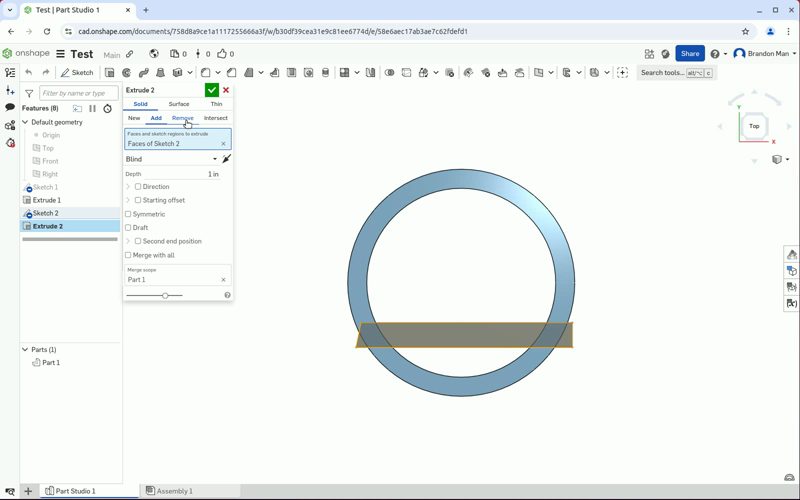
click(186, 120)
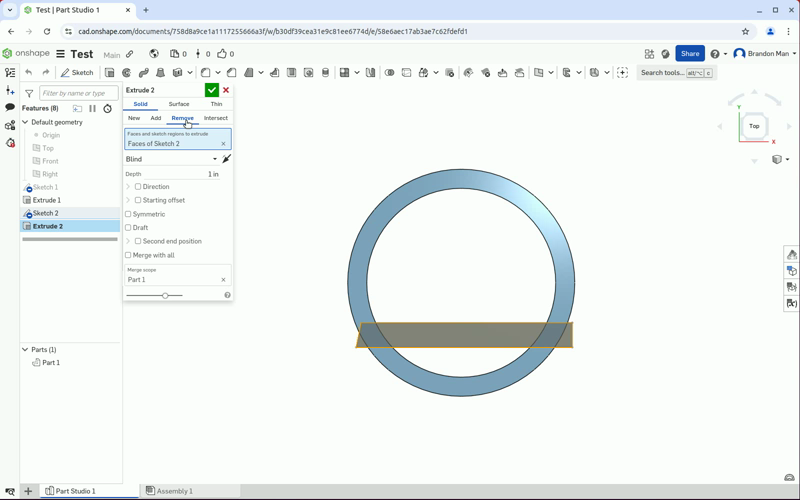
key(tab, 4)
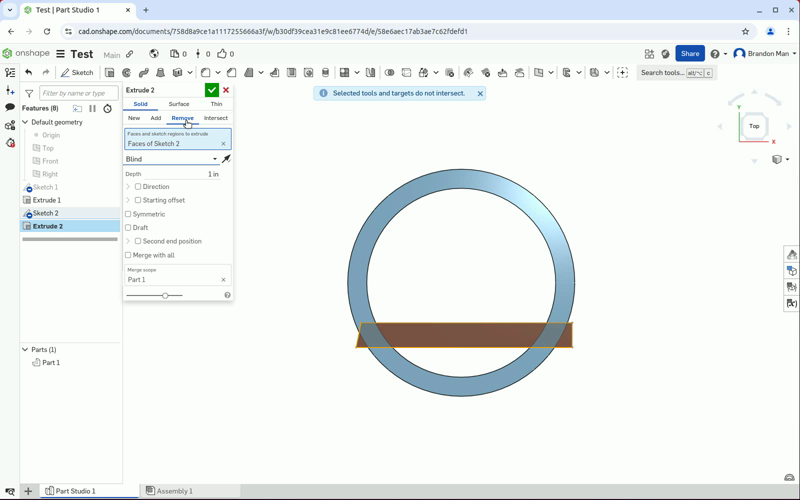
text(-7.703)
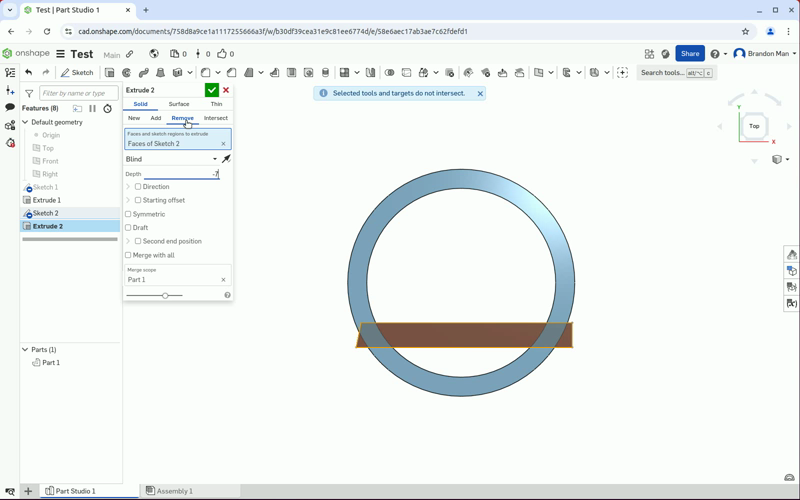
key(tab, 6)
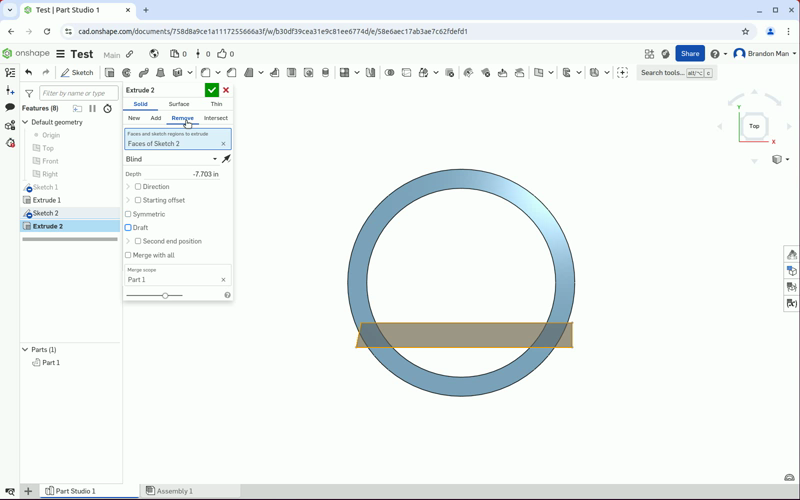
key(space)
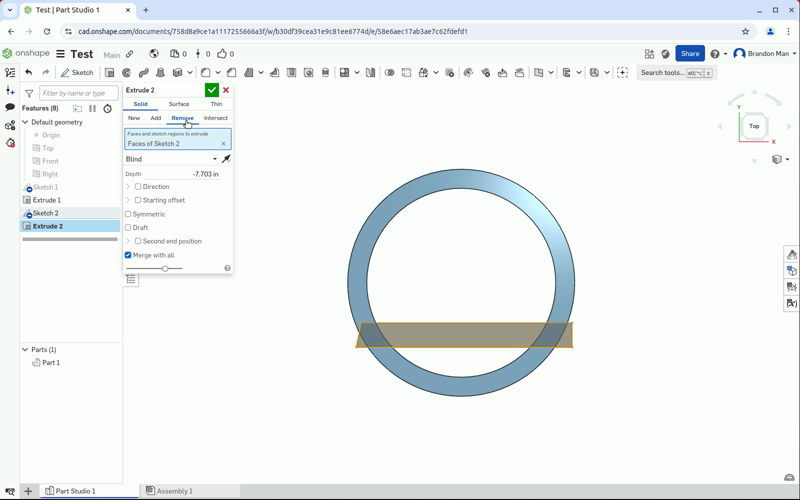
key(enter)
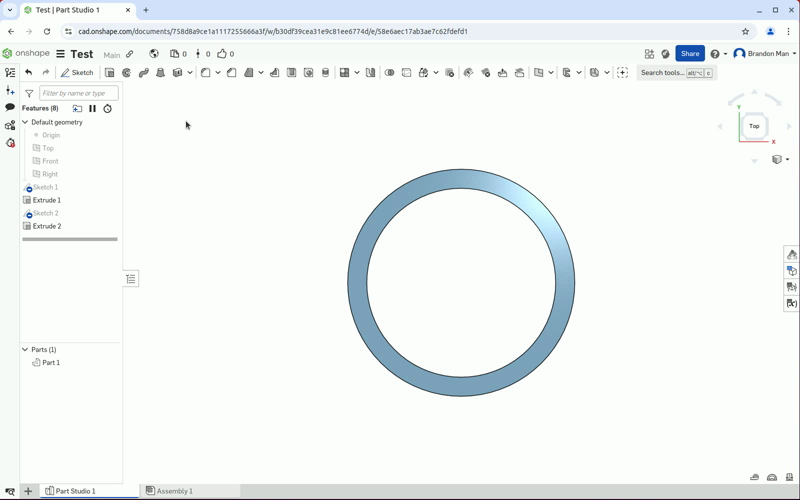
key(shift+h)
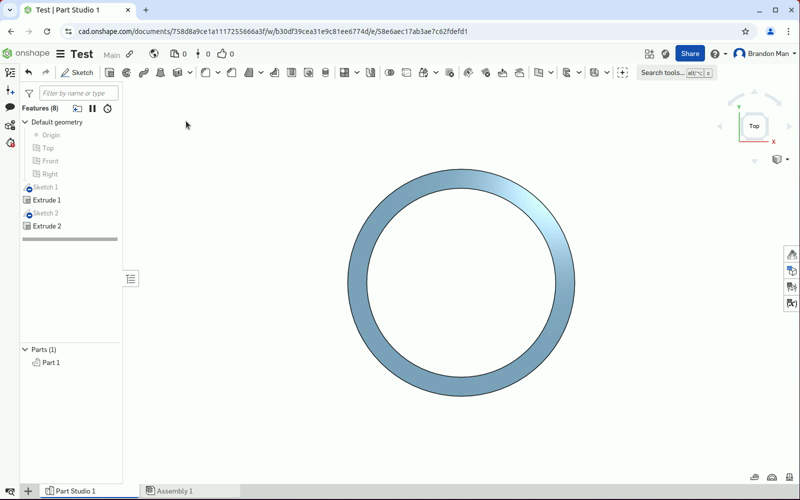
key(shift+h)
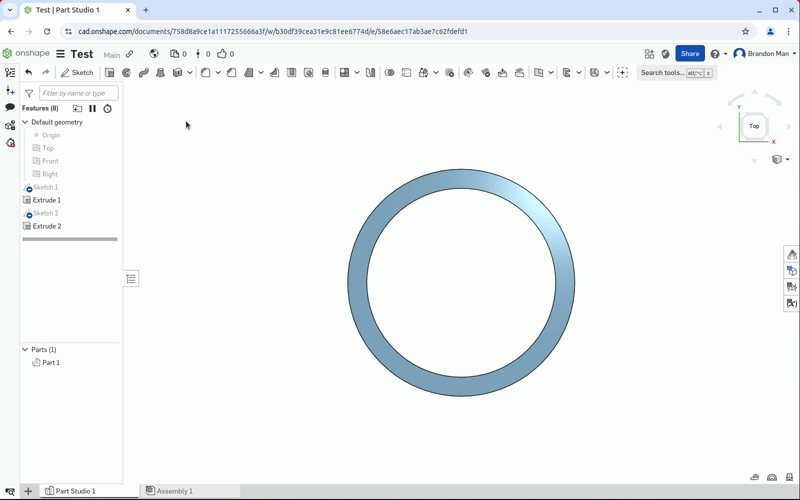
key(shift+7)
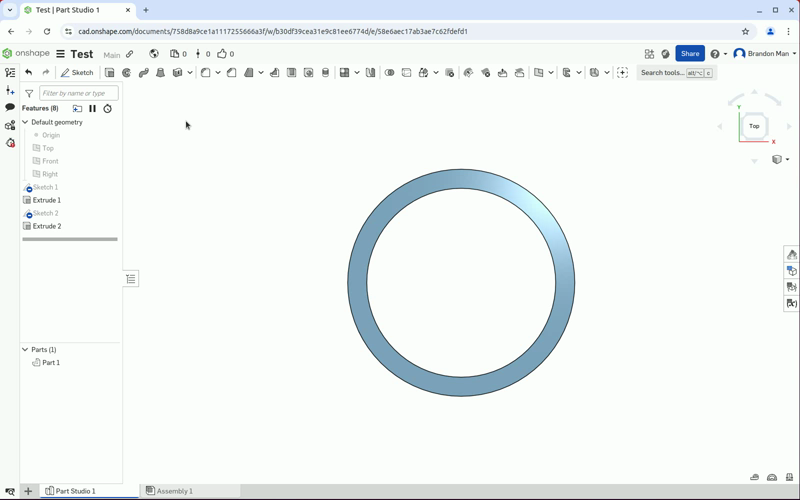
key(up, 3)
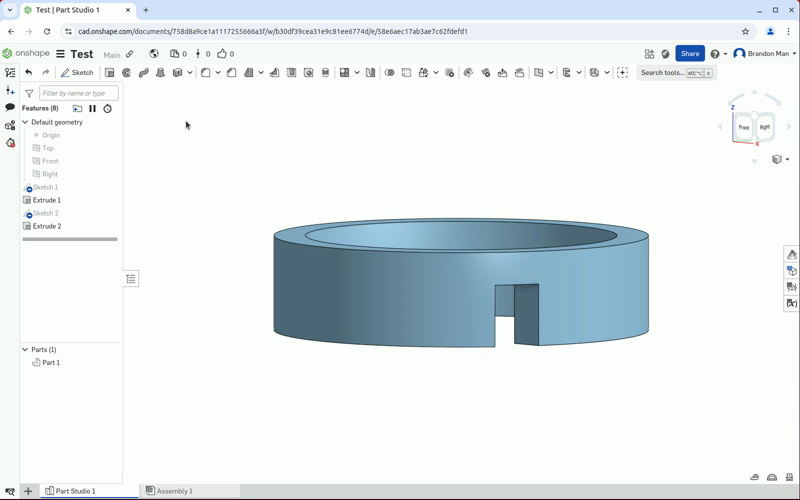
key(left, 3)
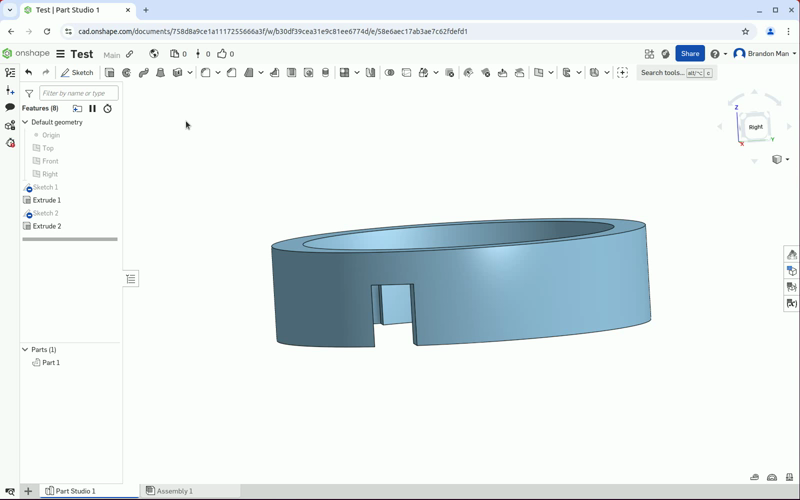
key(right, 3)
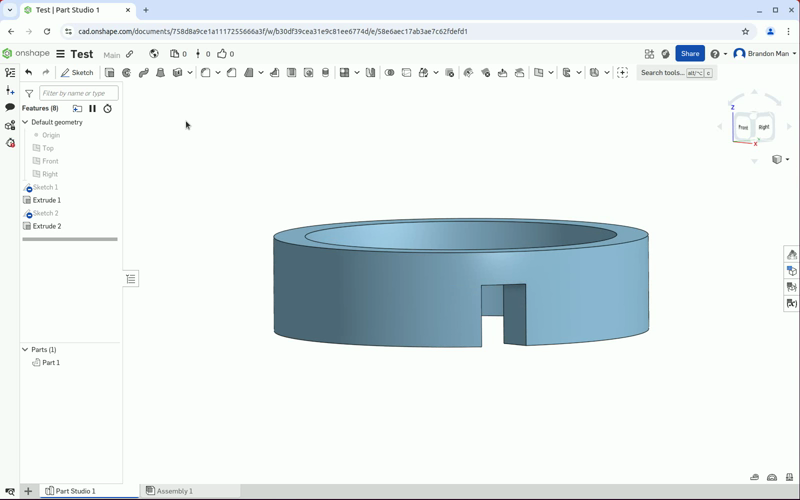
key(down, 3)
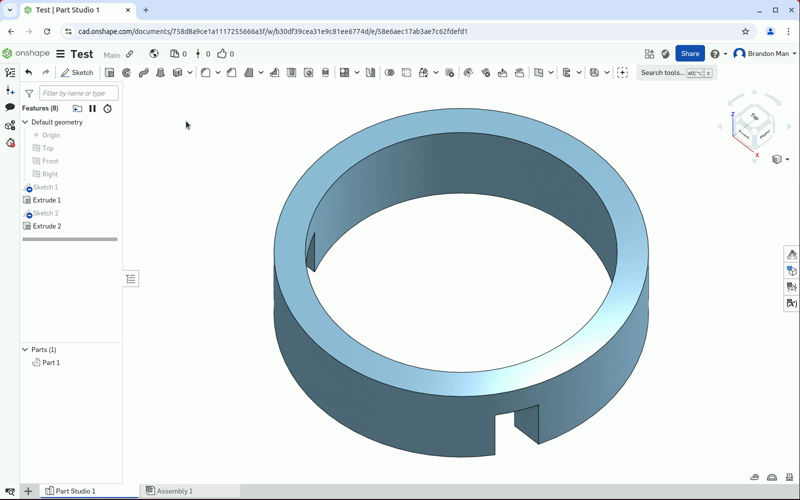
mouse_move(73, 189)
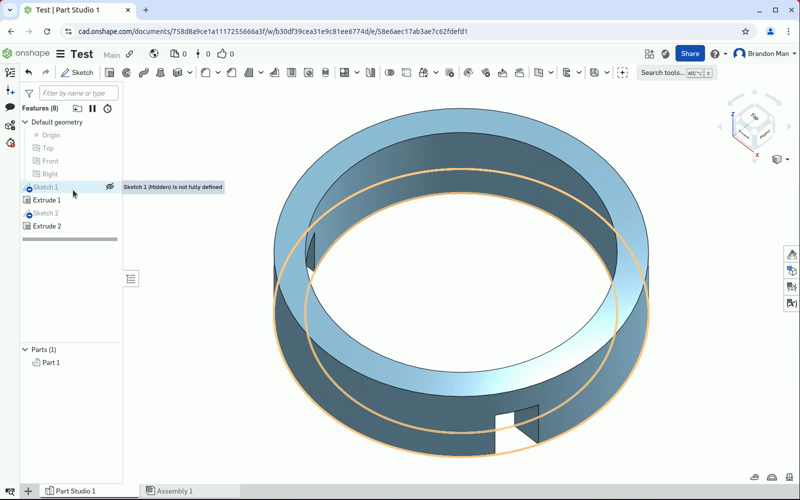
click(73, 189)